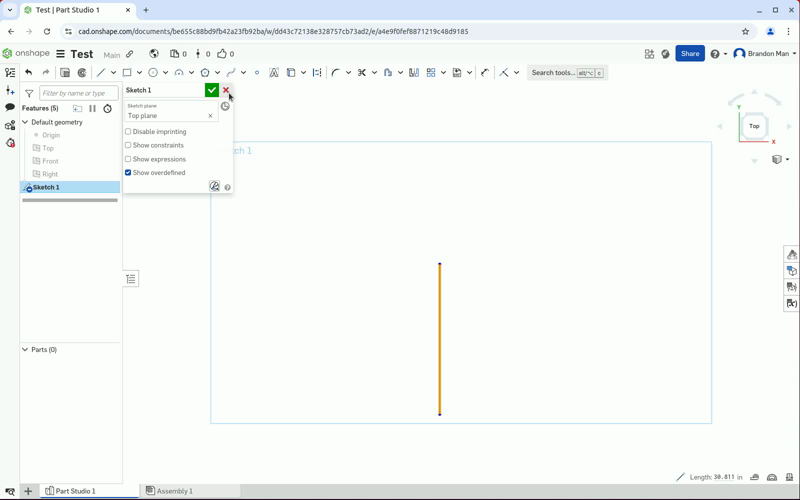
key(shift+h)
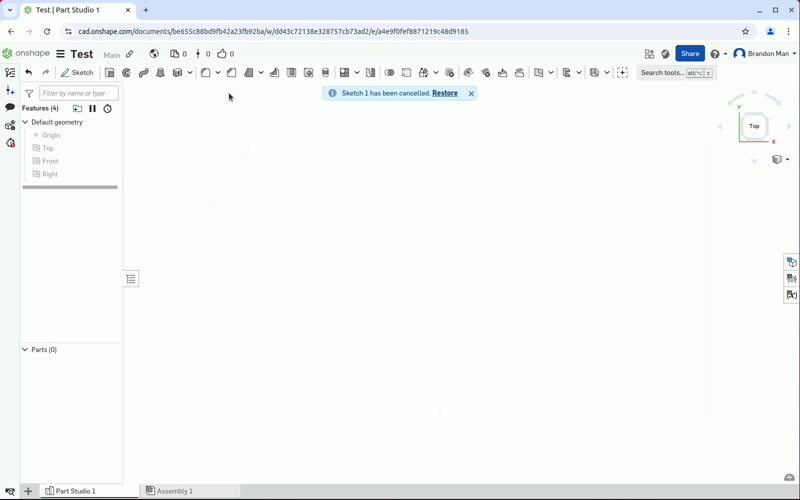
mouse_move(73, 352)
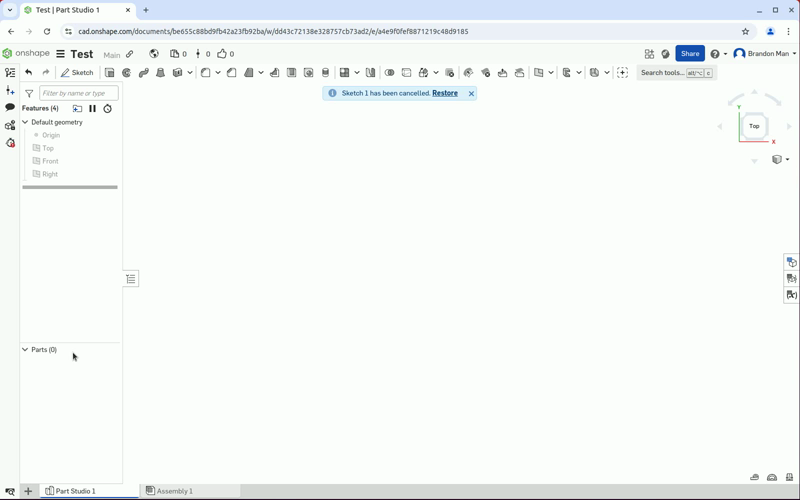
key(y)
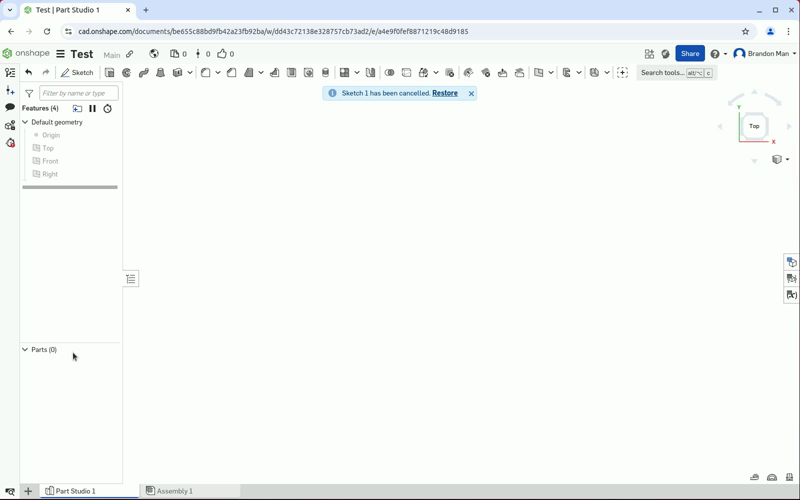
key(shift+p)
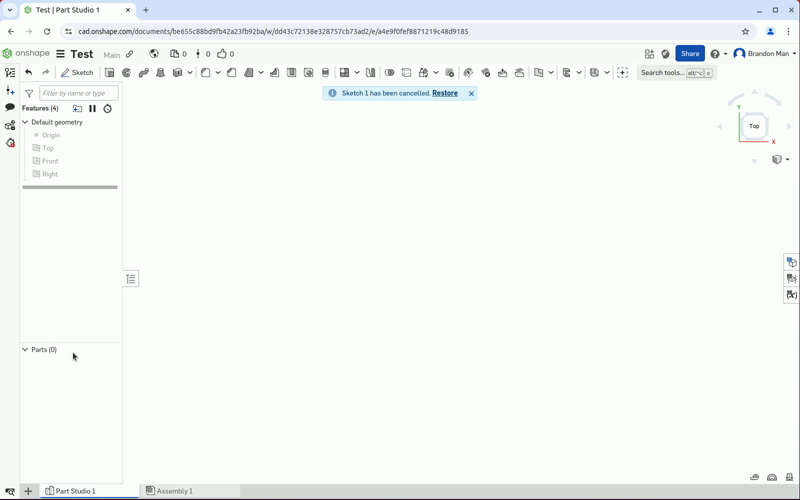
key(space)
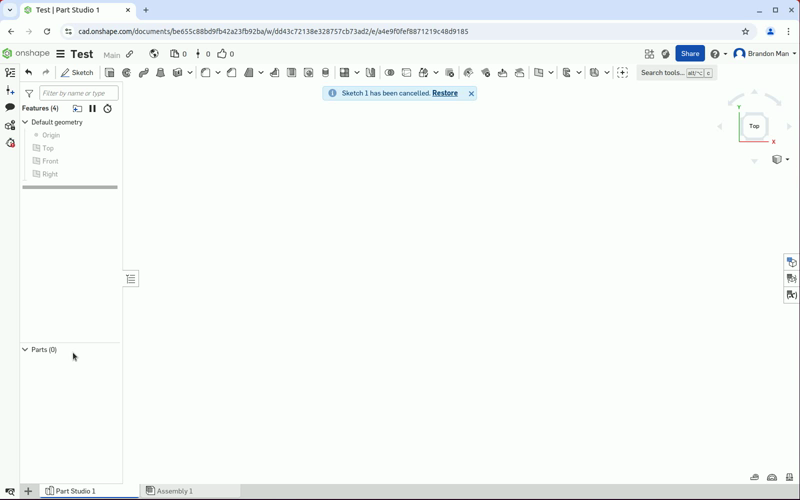
key_down(shift)
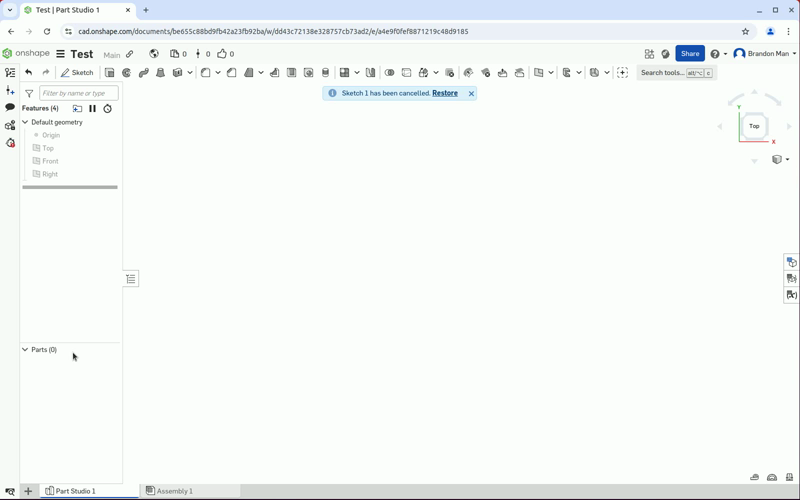
key(up)
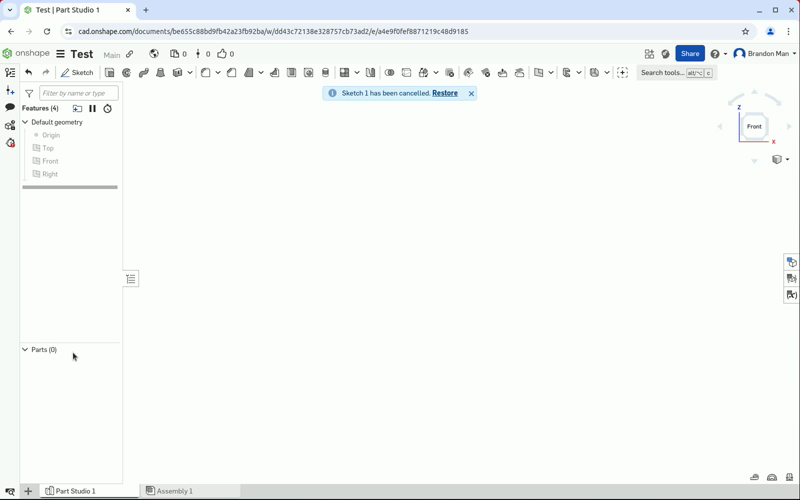
key_up(shift)
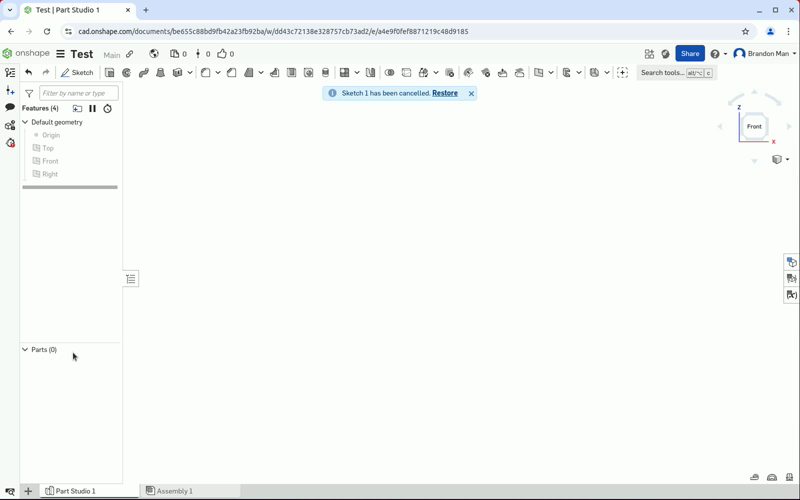
mouse_move(73, 352)
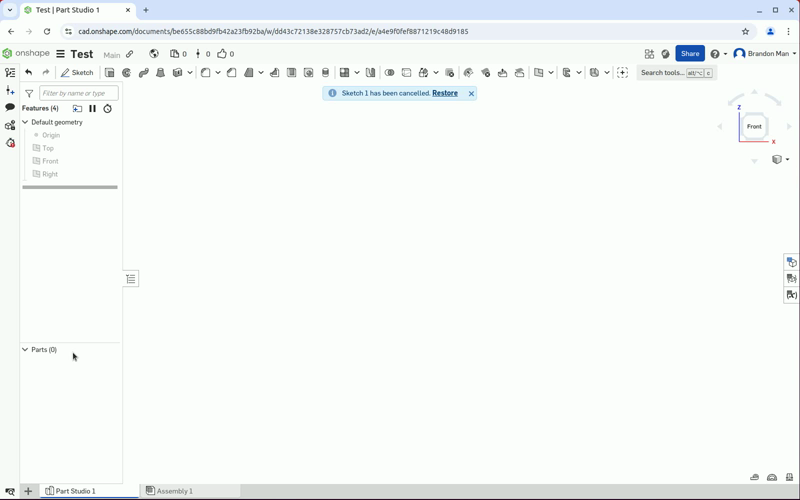
key(shift+y)
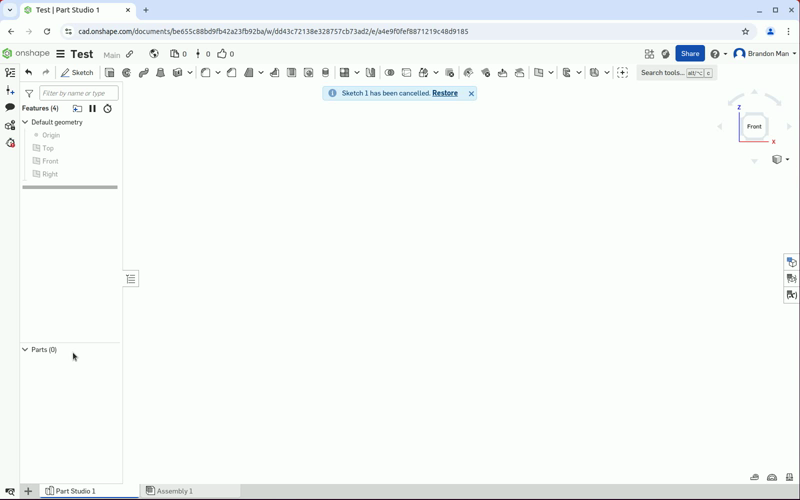
key(shift+s)
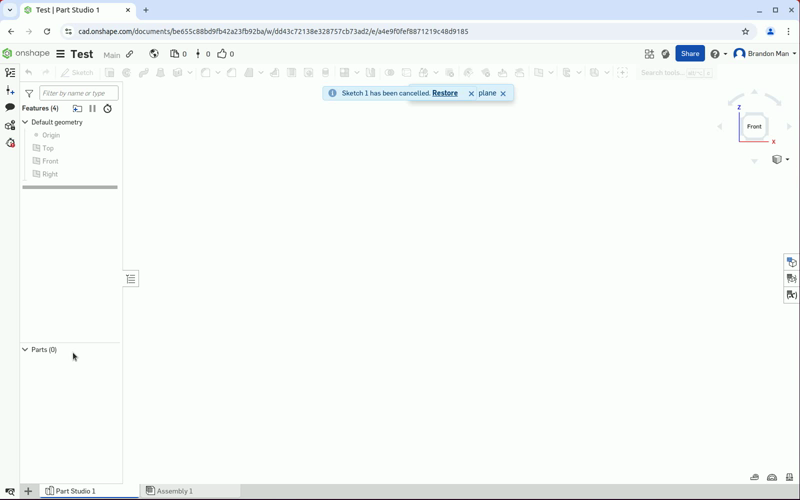
mouse_move(73, 163)
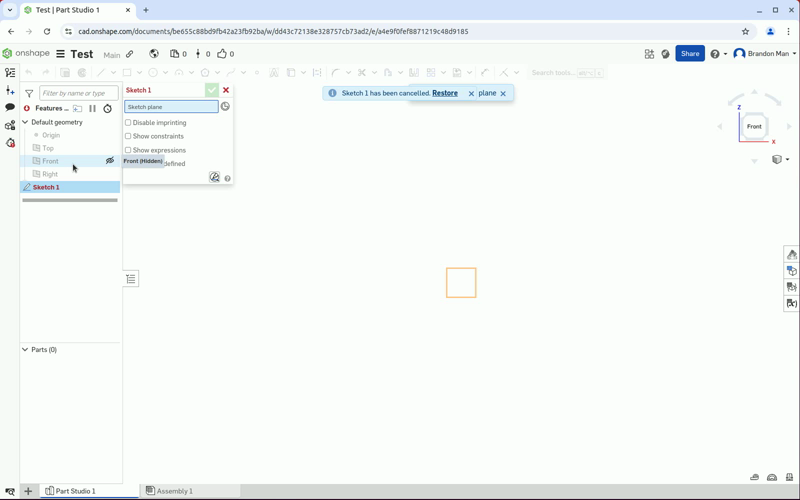
click(73, 163)
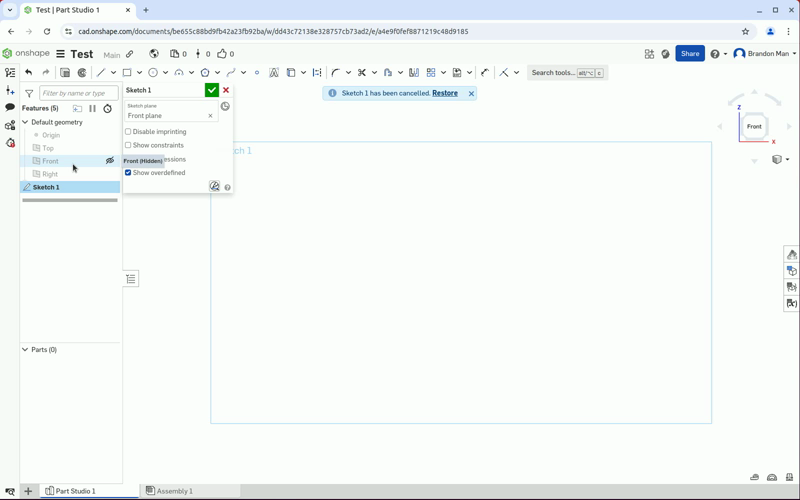
mouse_move(73, 352)
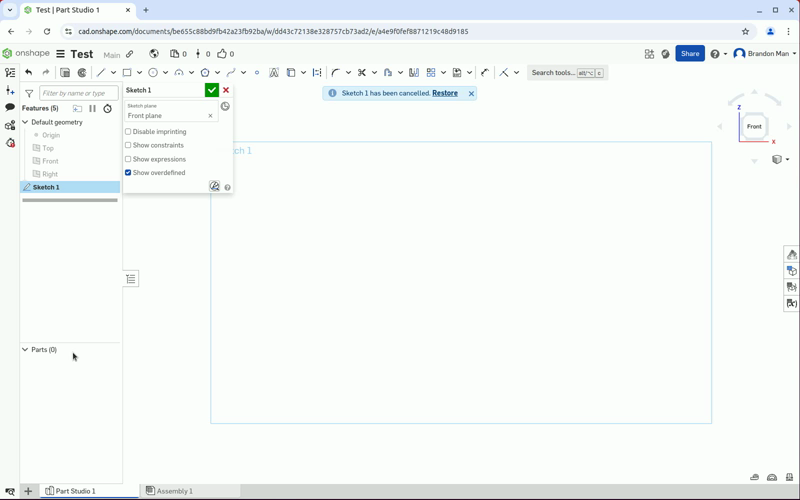
key(y)
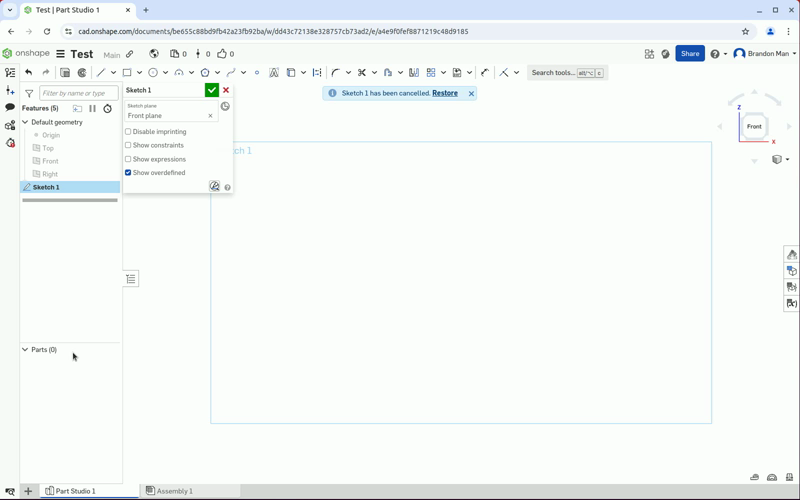
key(c)
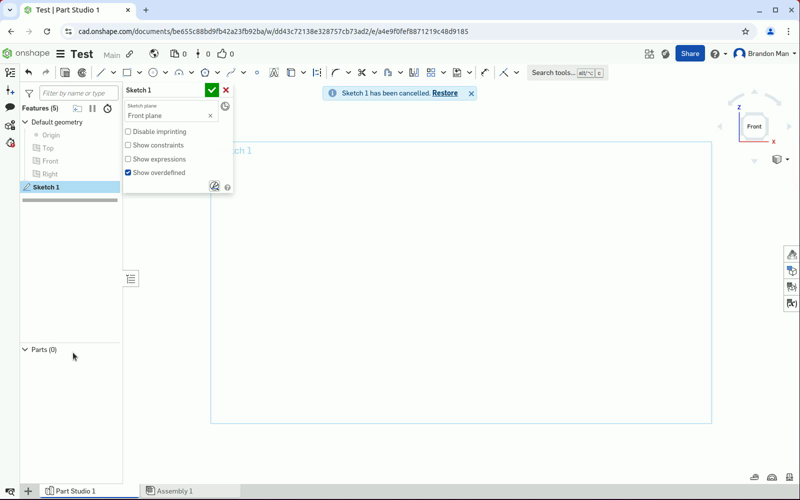
key_down(shift)
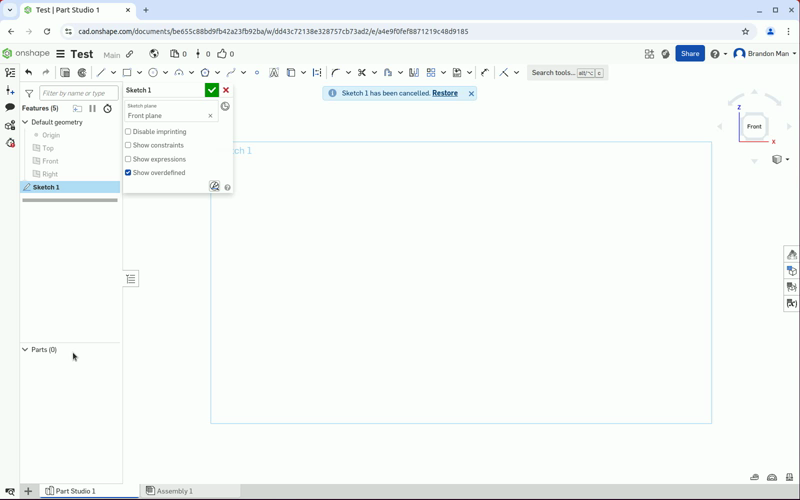
mouse_move(461, 282)
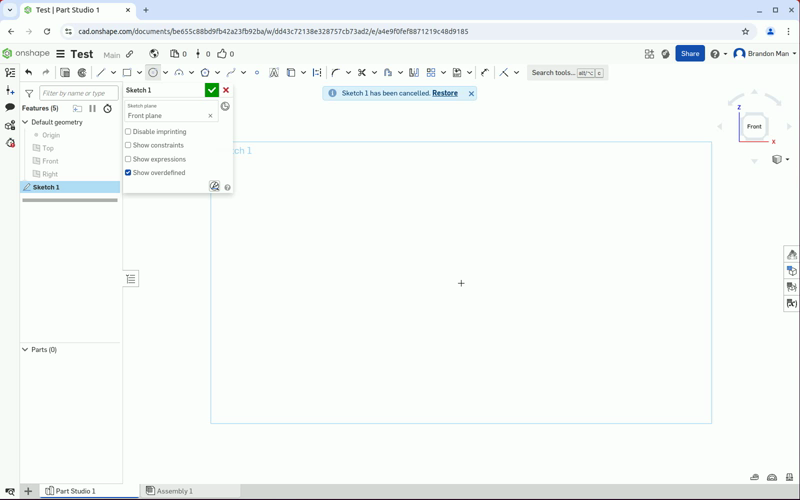
click(461, 282)
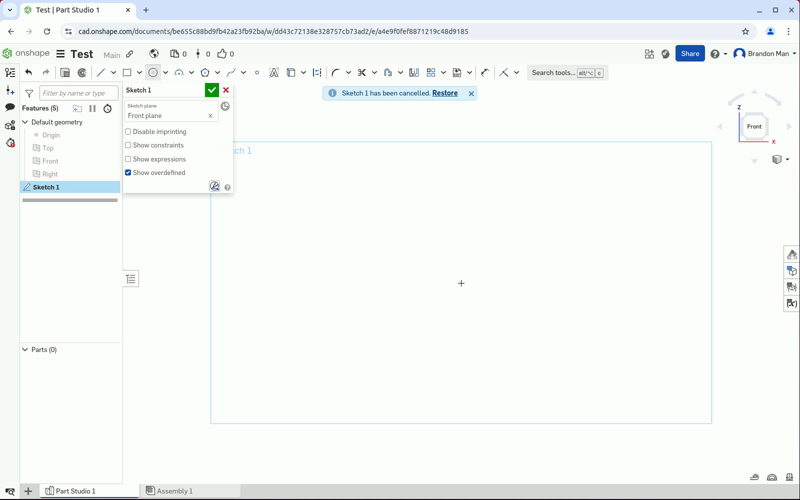
key_up(shift)
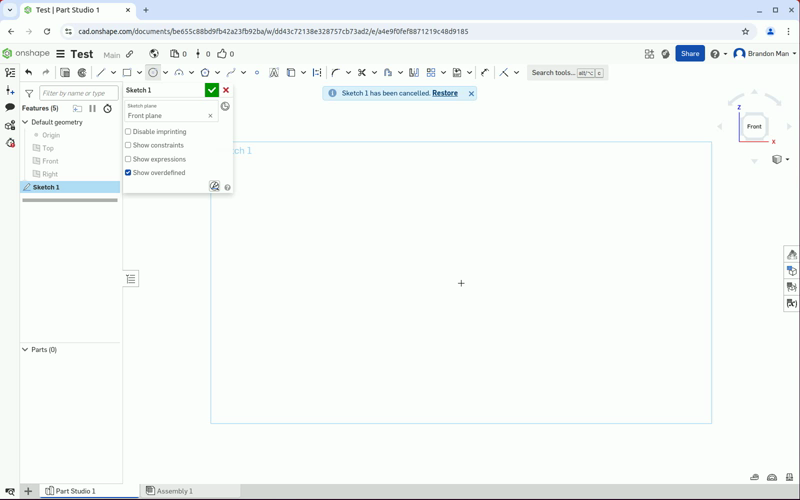
mouse_move(497, 282)
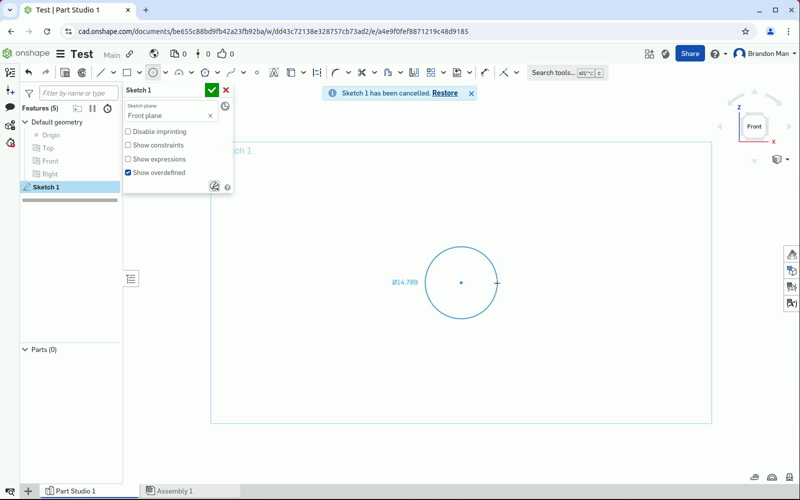
click(497, 282)
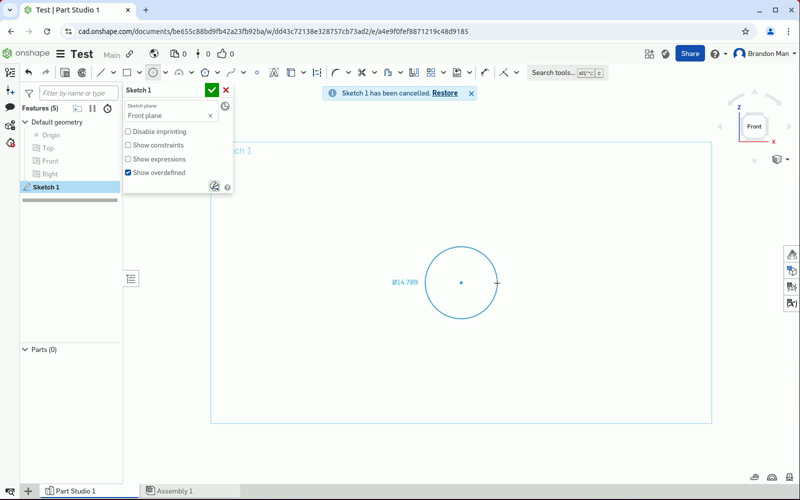
key(esc)
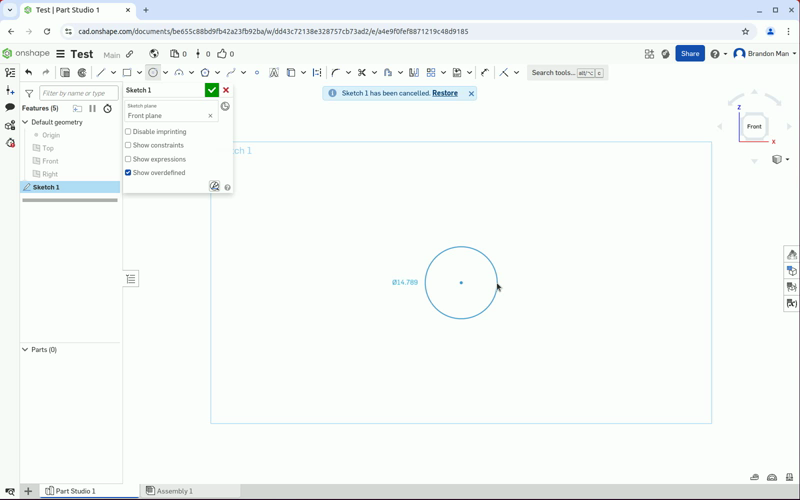
key(c)
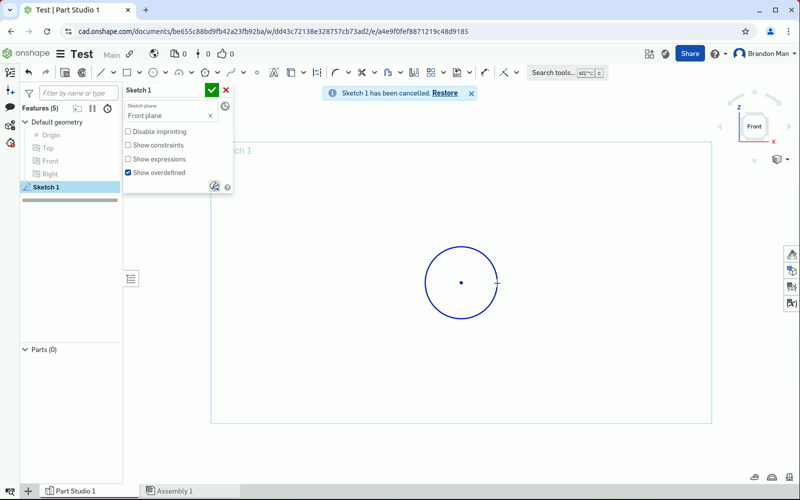
key_down(shift)
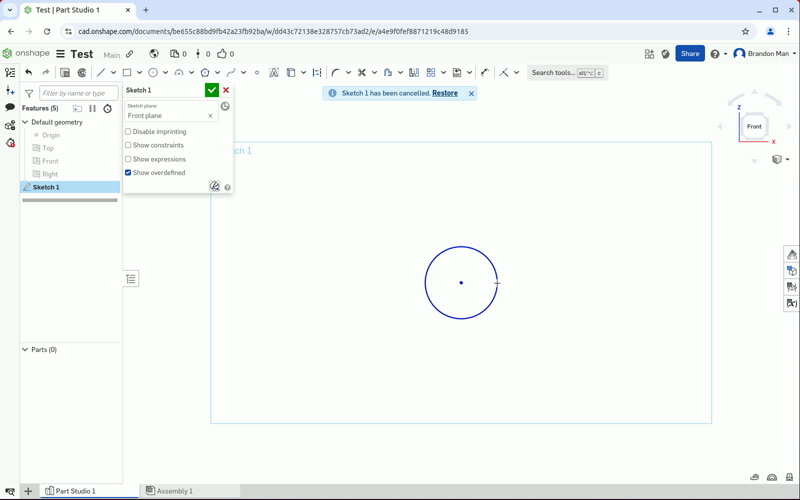
mouse_move(461, 282)
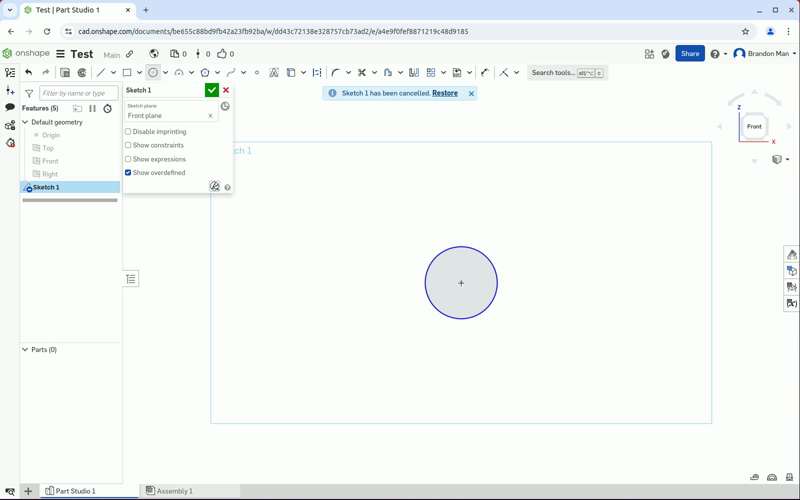
click(461, 282)
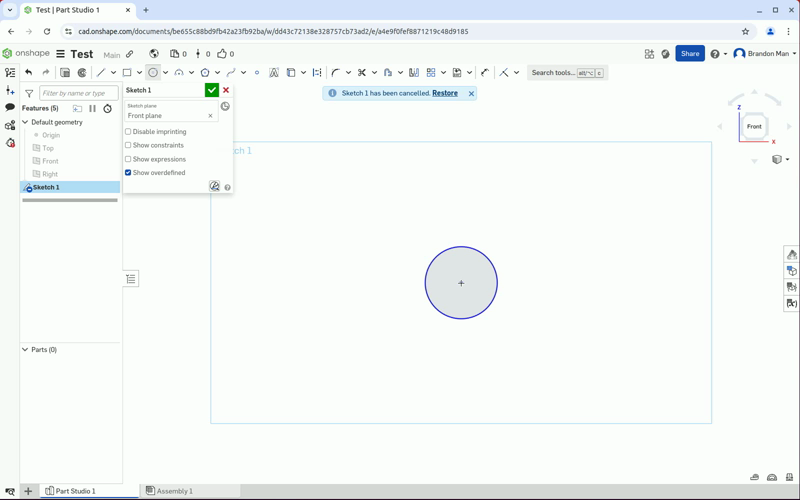
key_up(shift)
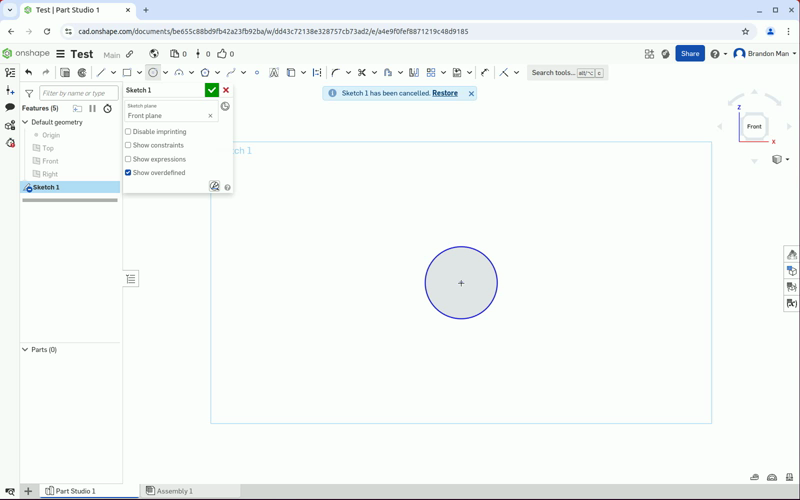
mouse_move(479, 282)
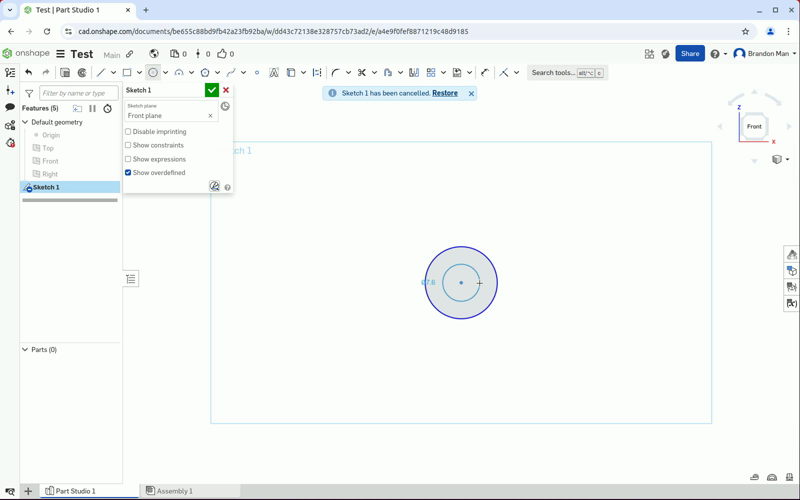
click(479, 282)
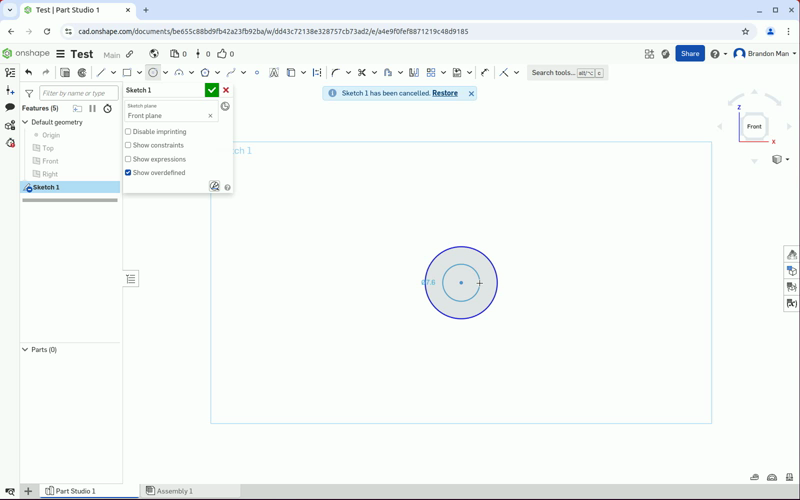
key(esc)
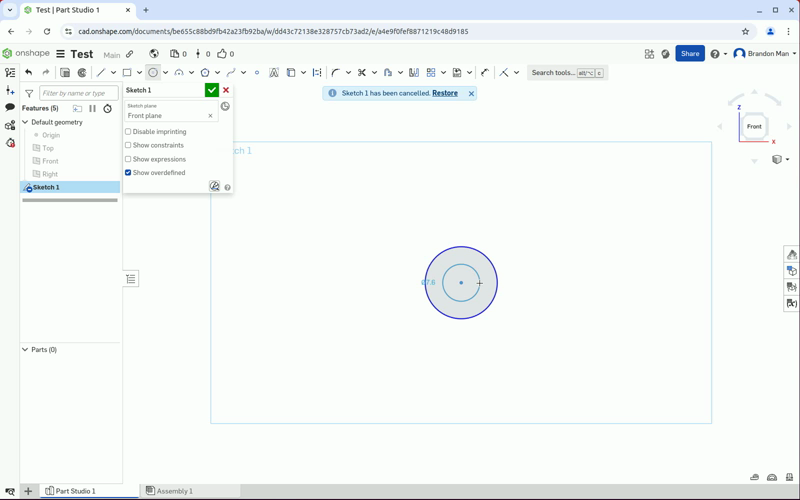
mouse_move(461, 259)
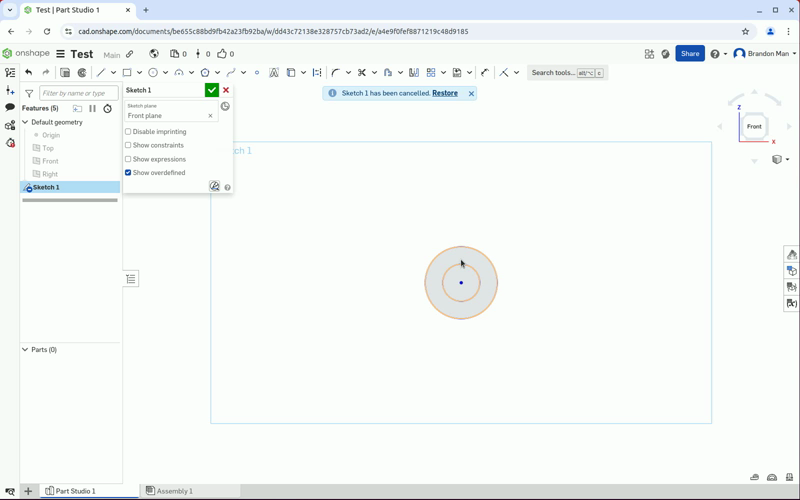
click(461, 259)
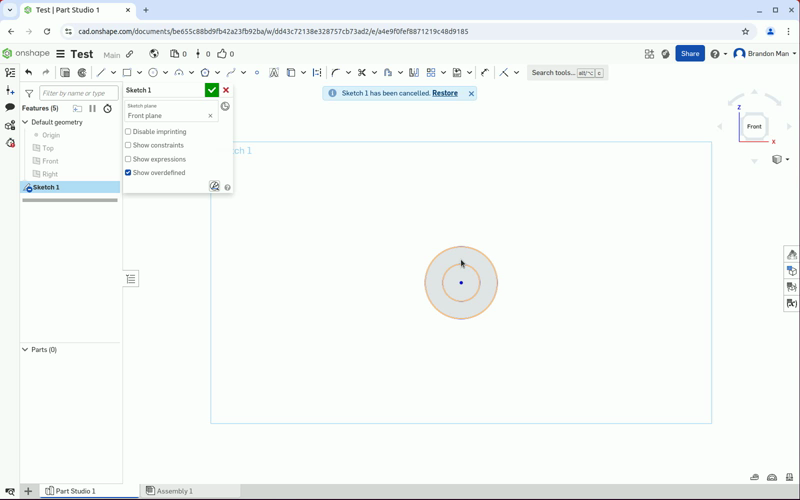
mouse_move(73, 352)
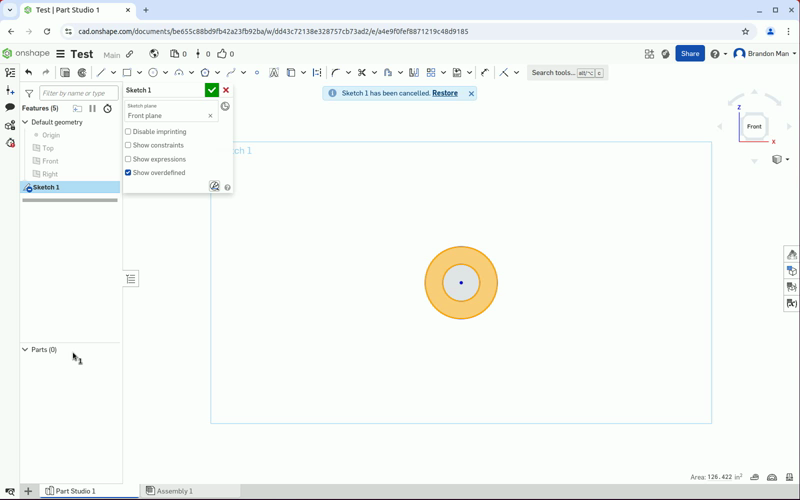
key(shift+y)
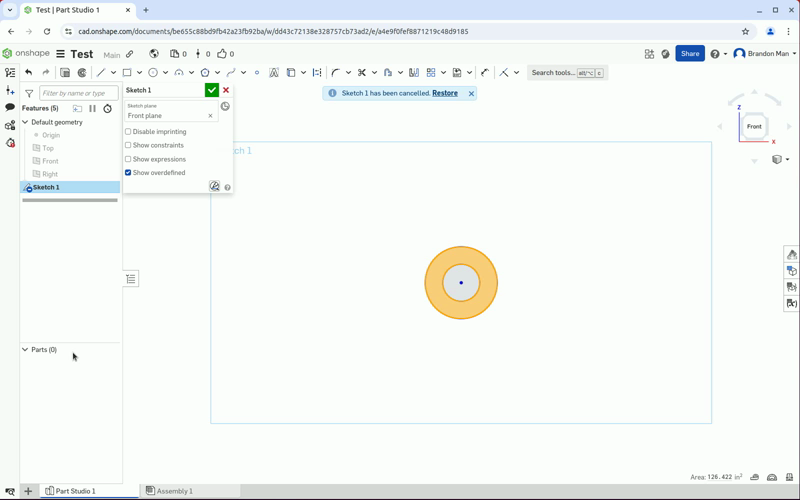
key(shift+e)
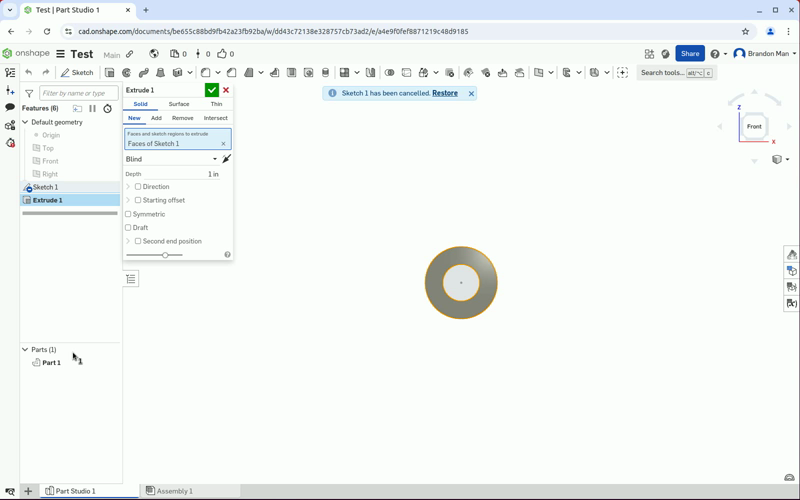
mouse_move(143, 106)
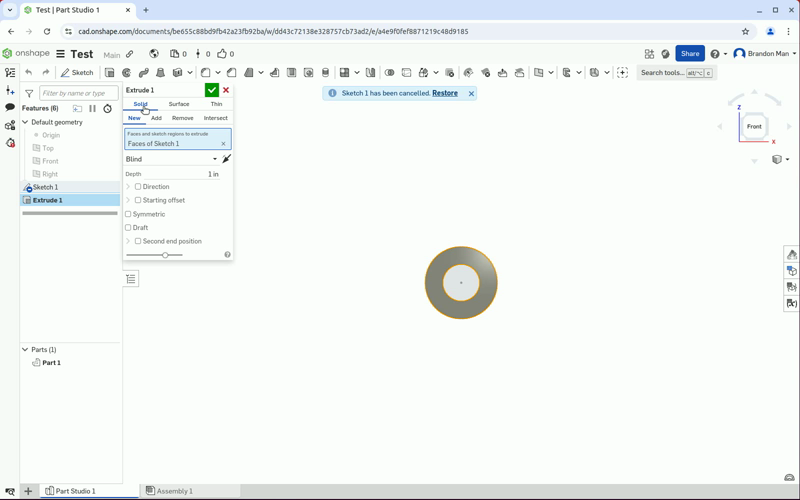
click(143, 106)
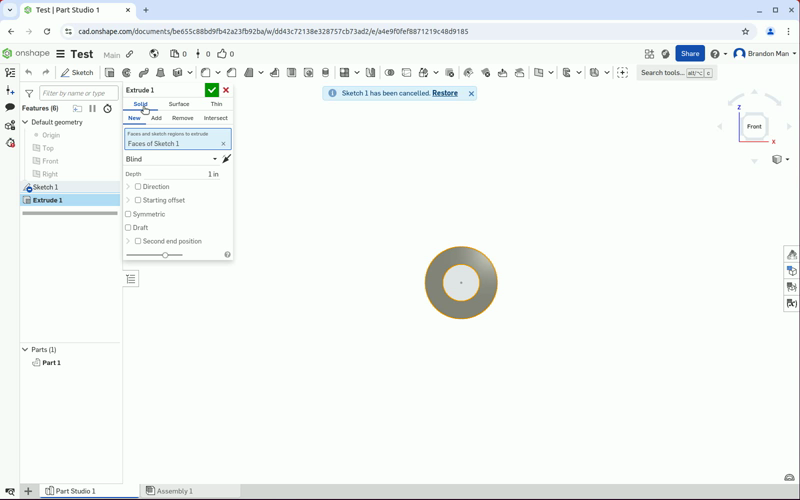
mouse_move(137, 120)
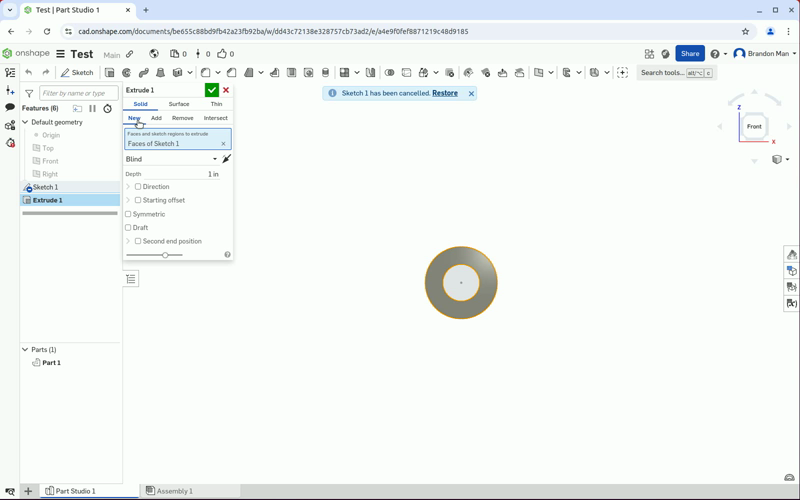
click(137, 120)
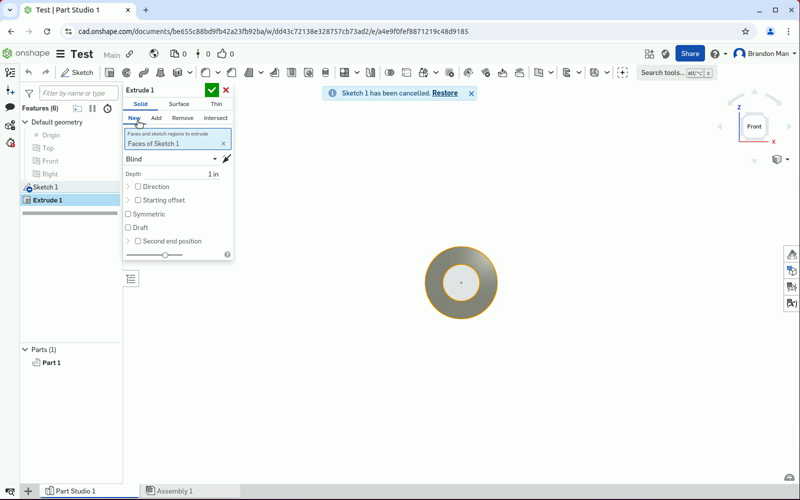
key(tab, 4)
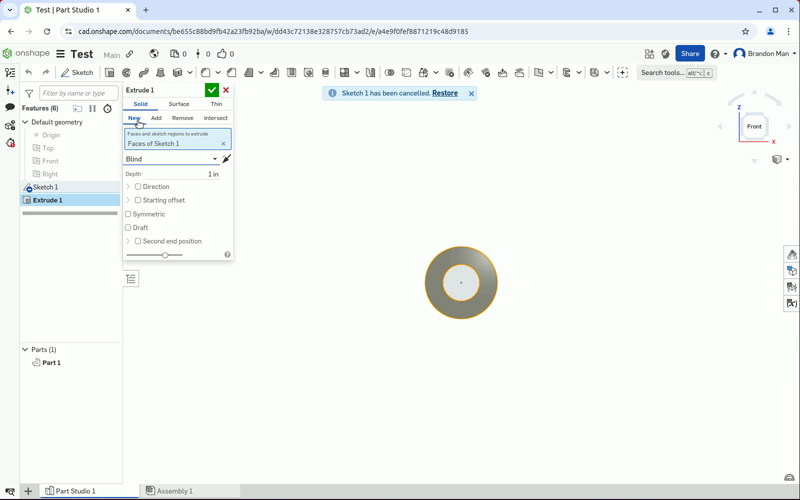
text(3.129)
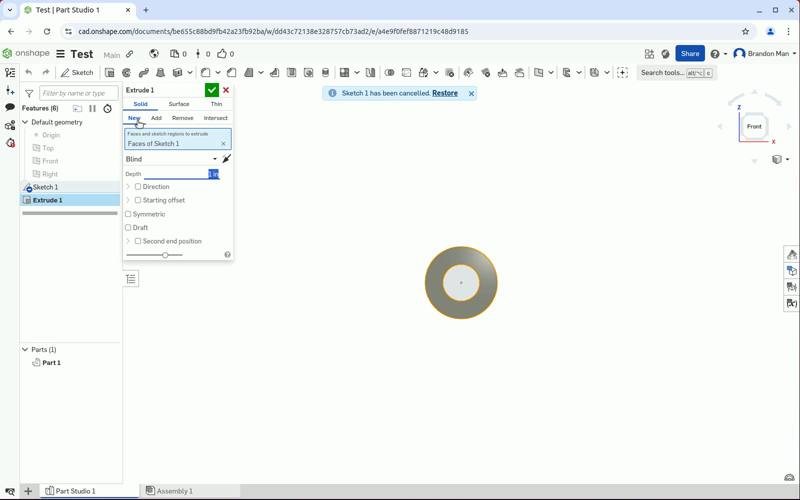
key(enter)
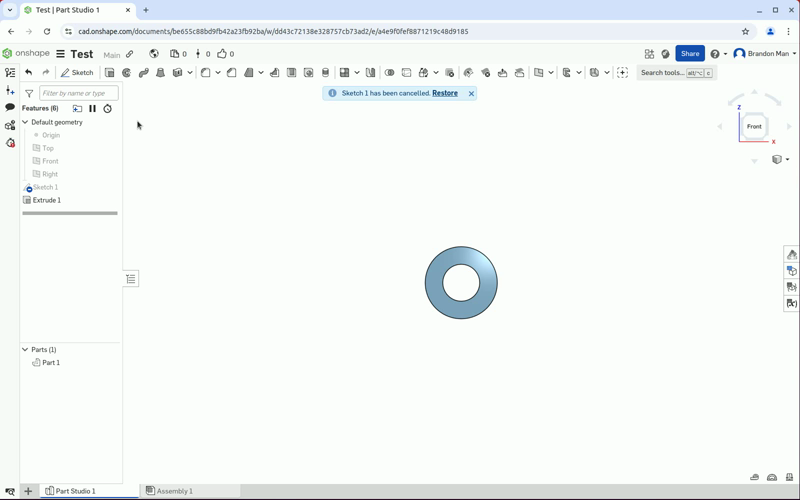
key(shift+h)
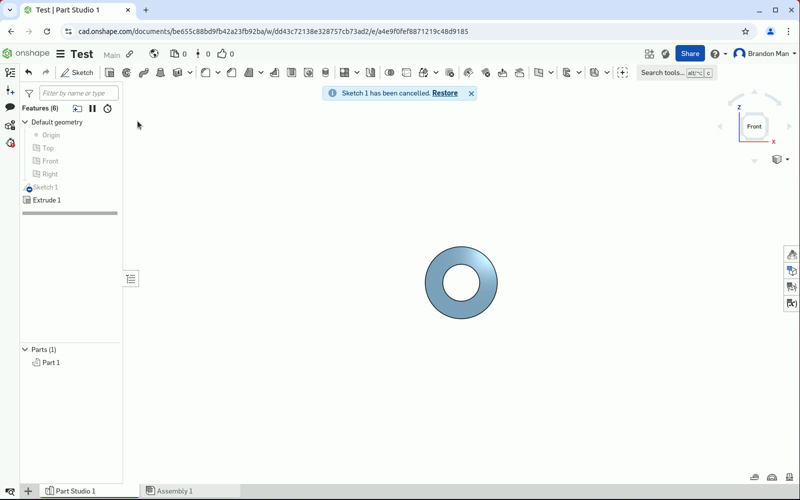
key(shift+h)
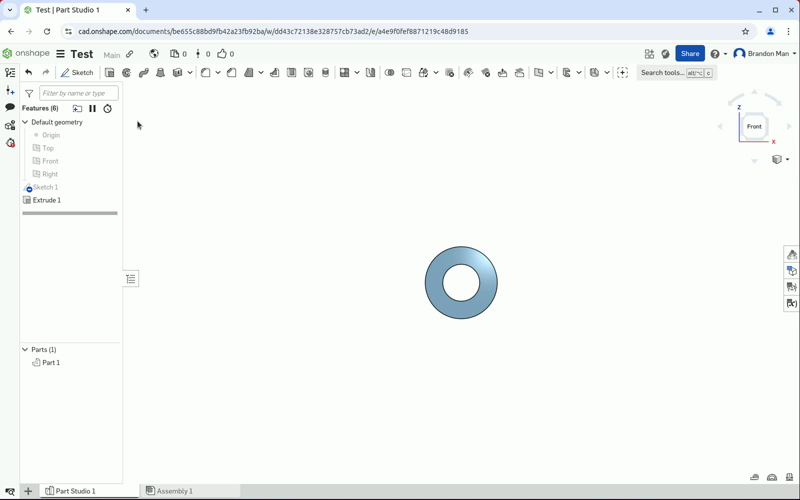
mouse_move(73, 189)
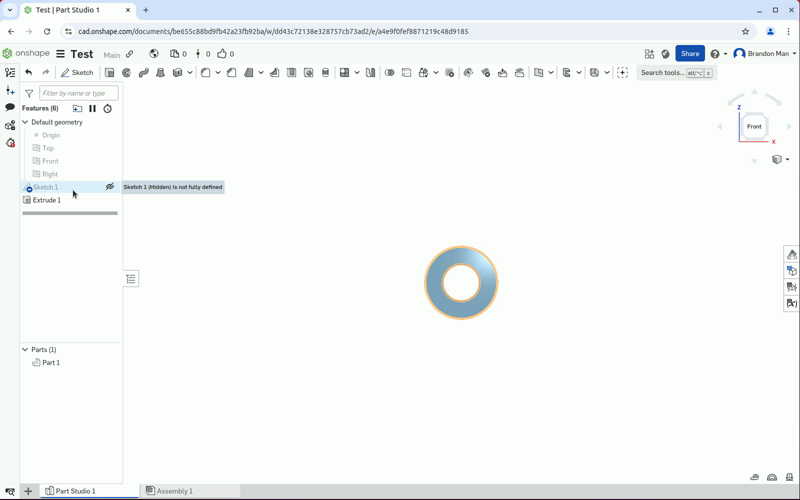
click(73, 189)
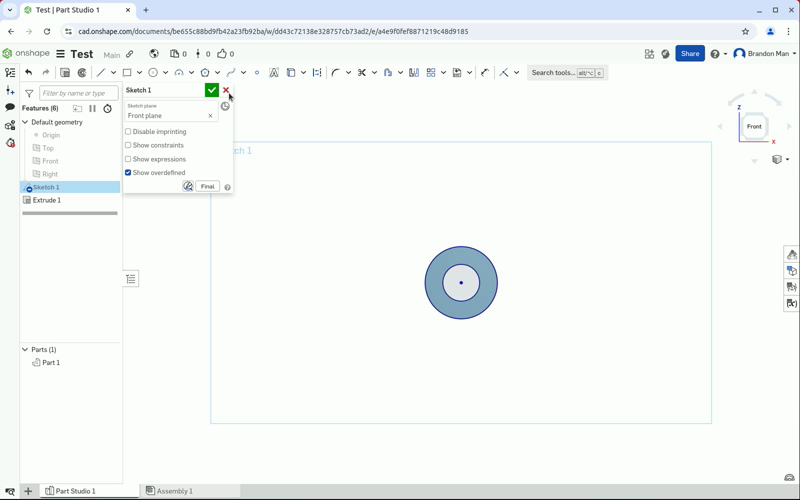
mouse_move(229, 92)
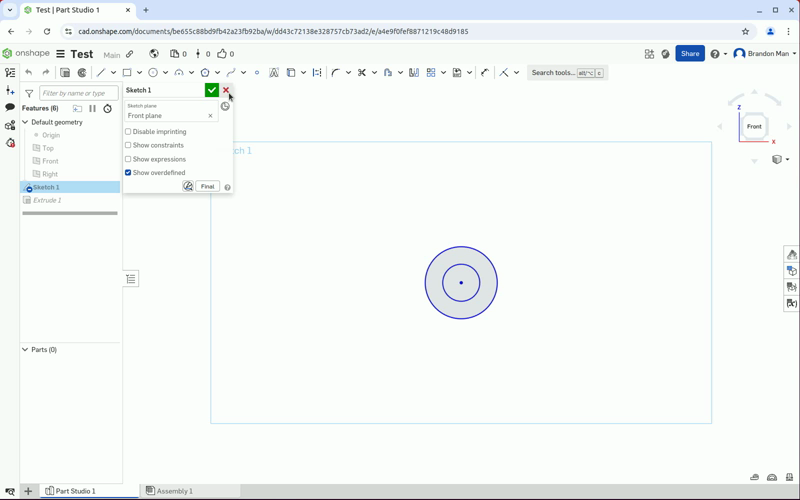
click(229, 92)
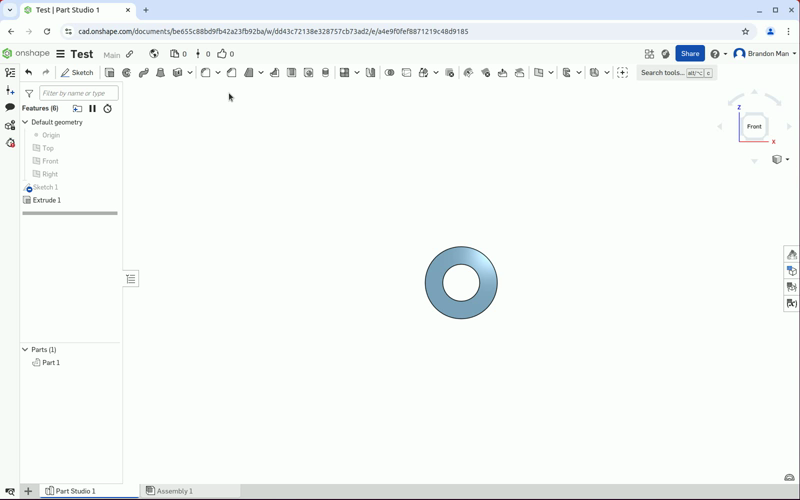
mouse_move(541, 75)
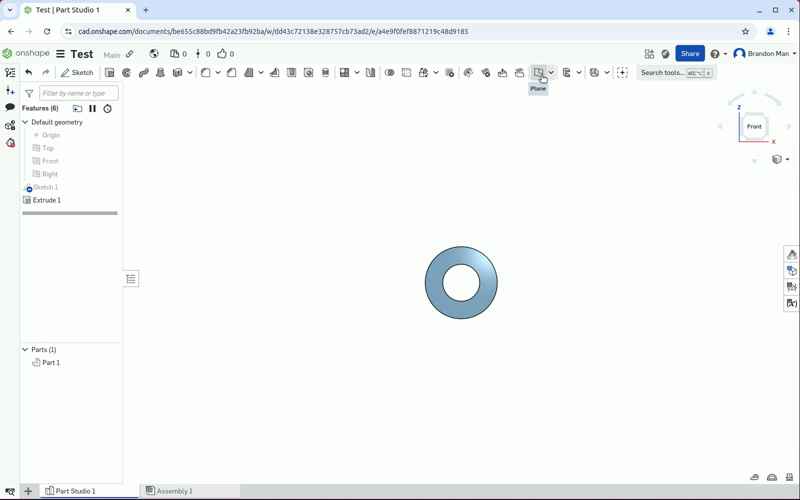
click(541, 75)
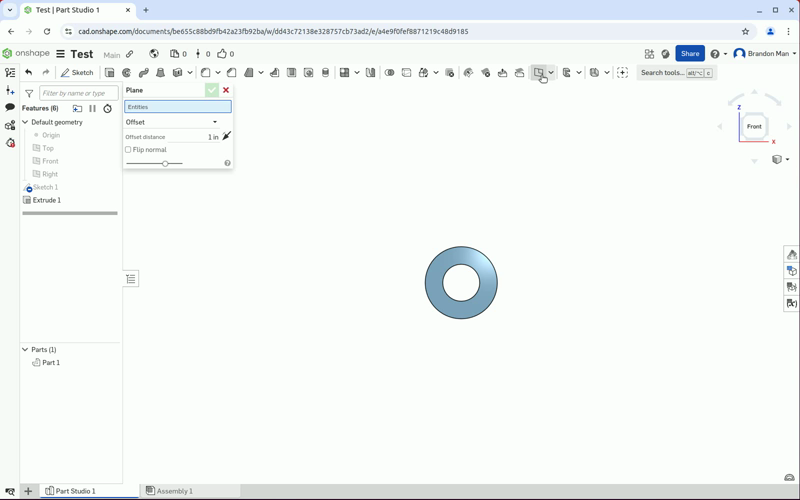
mouse_move(73, 163)
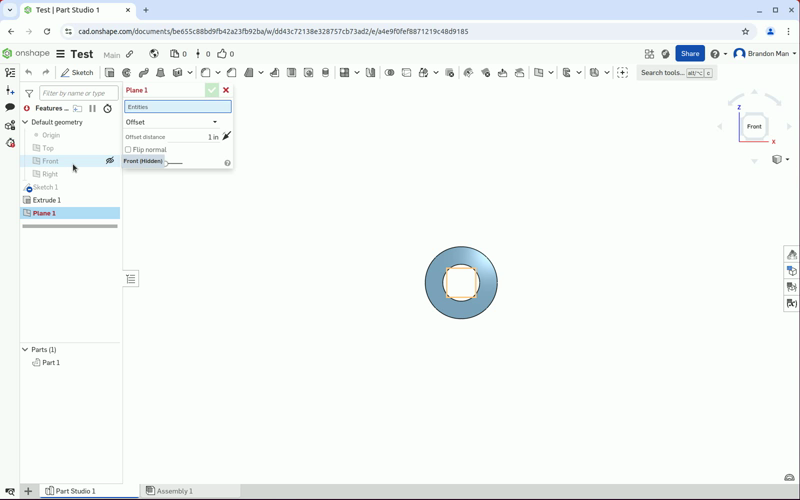
click(73, 163)
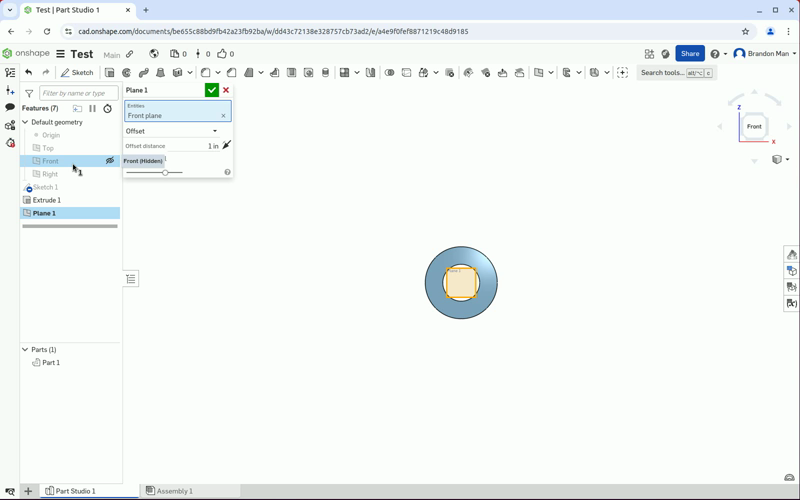
key(tab, 2)
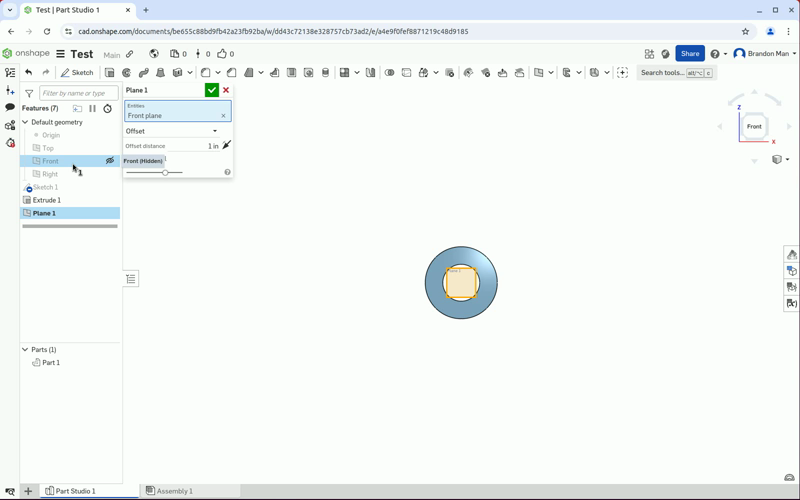
text(3.143)
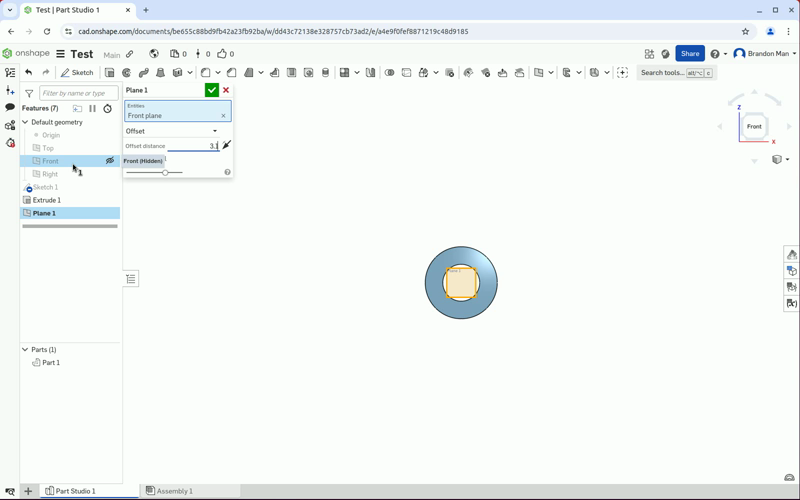
key(enter, 2)
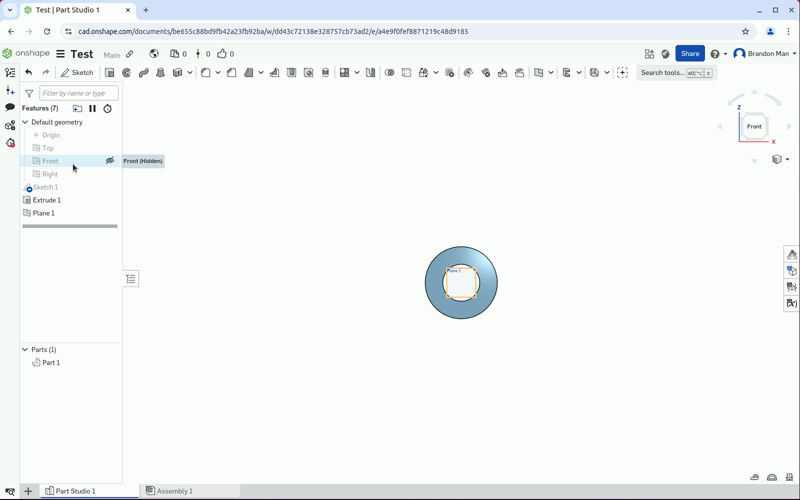
key(shift+s)
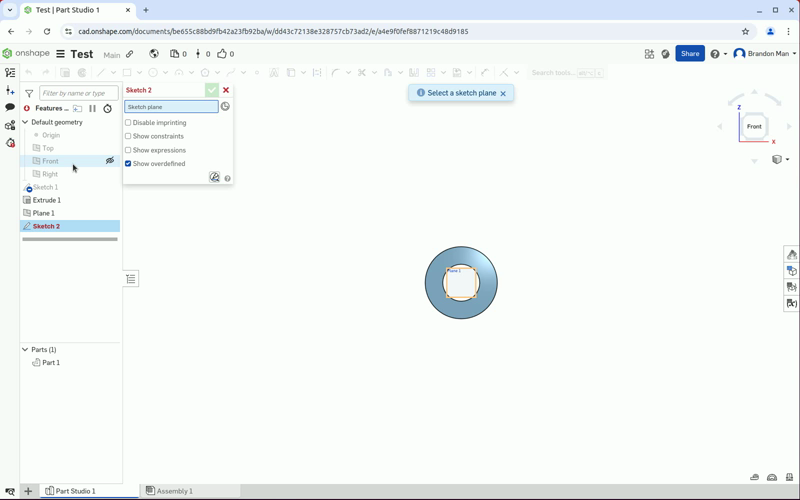
mouse_move(73, 215)
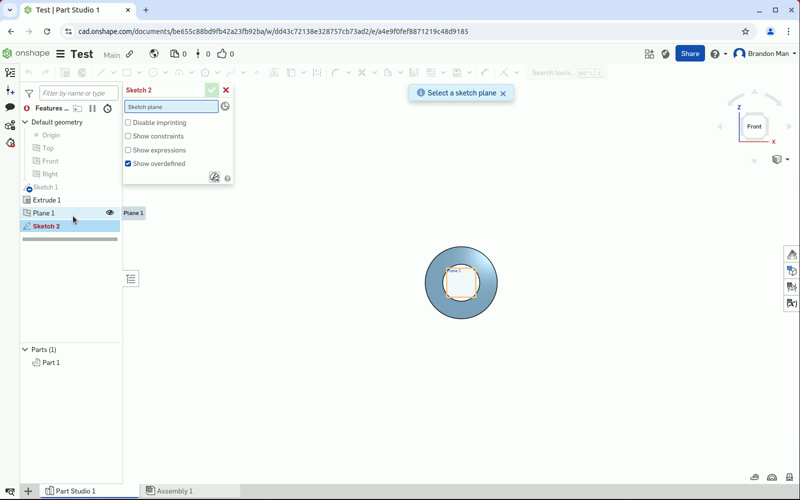
click(73, 215)
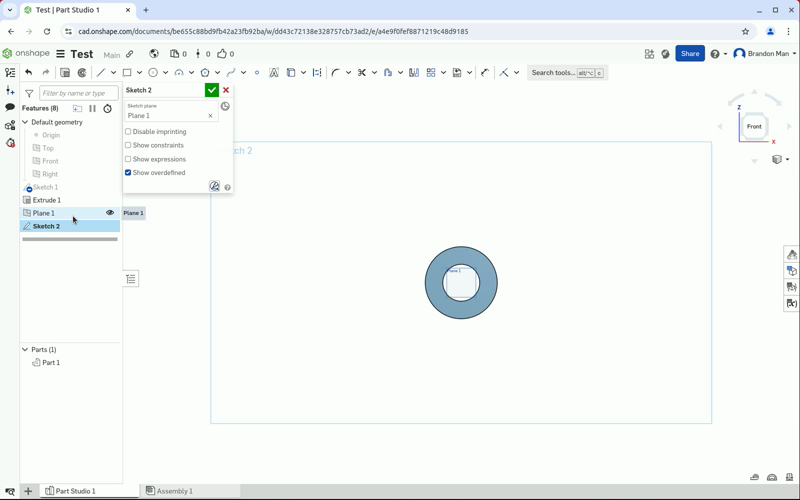
mouse_move(73, 352)
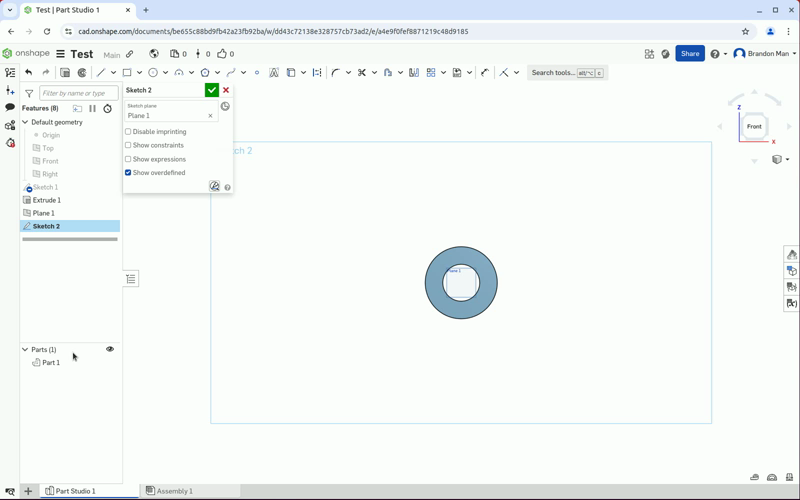
key(y)
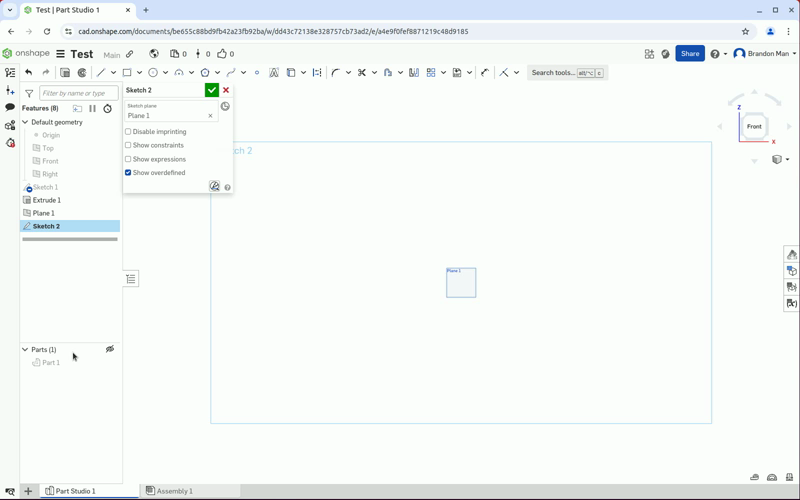
key(c)
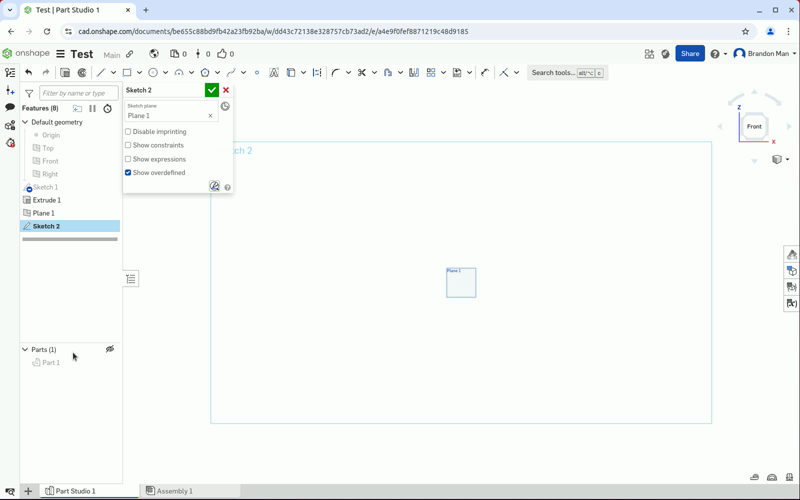
key_down(shift)
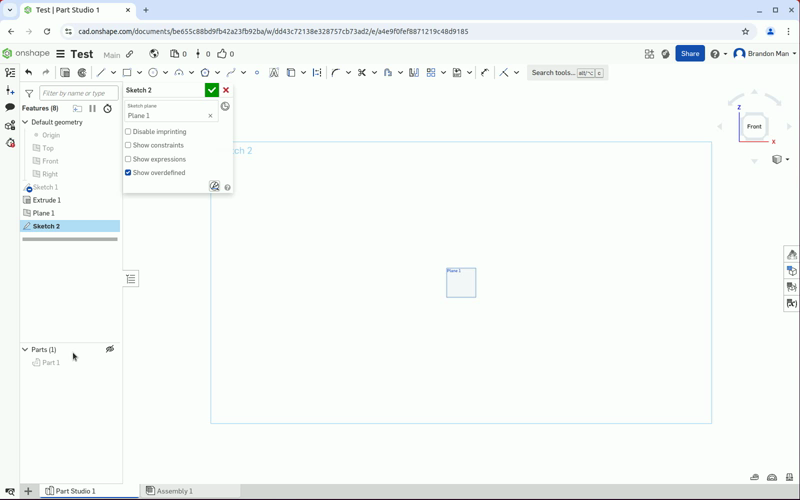
mouse_move(461, 282)
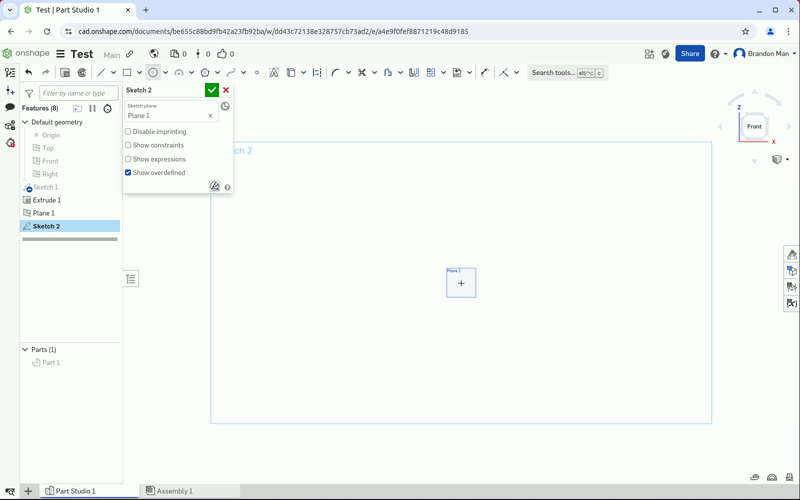
click(461, 282)
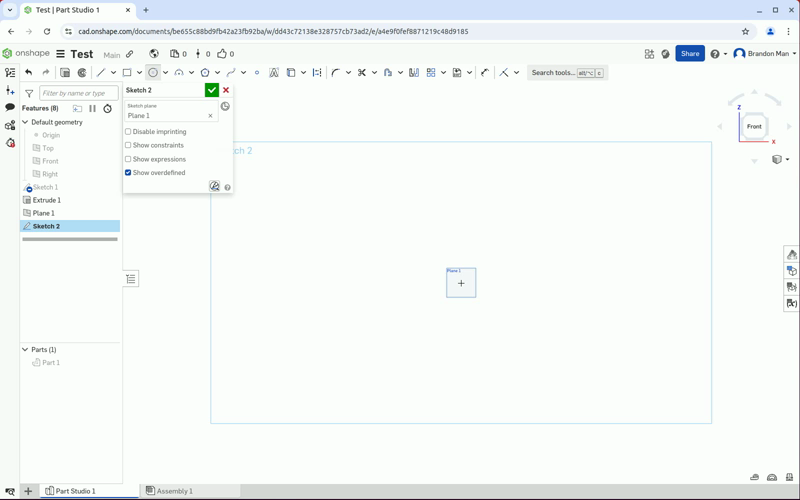
key_up(shift)
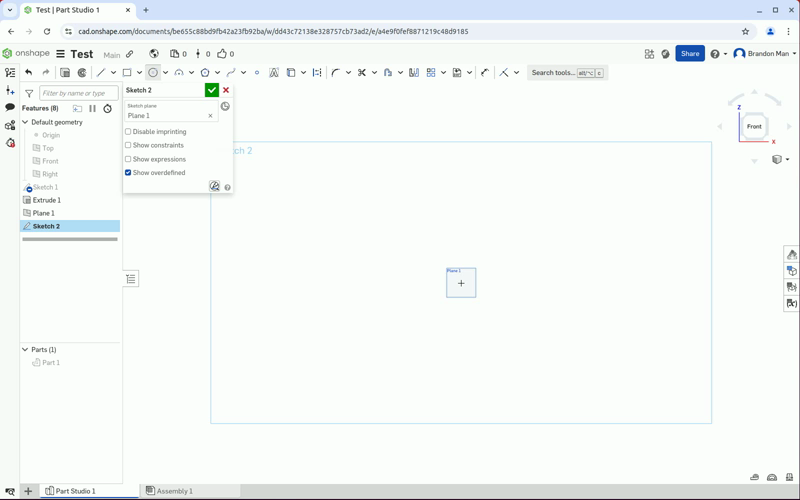
mouse_move(494, 282)
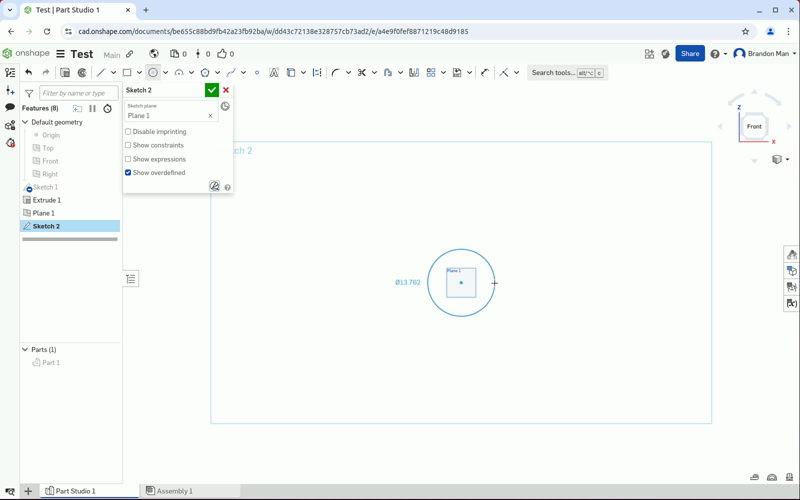
click(494, 282)
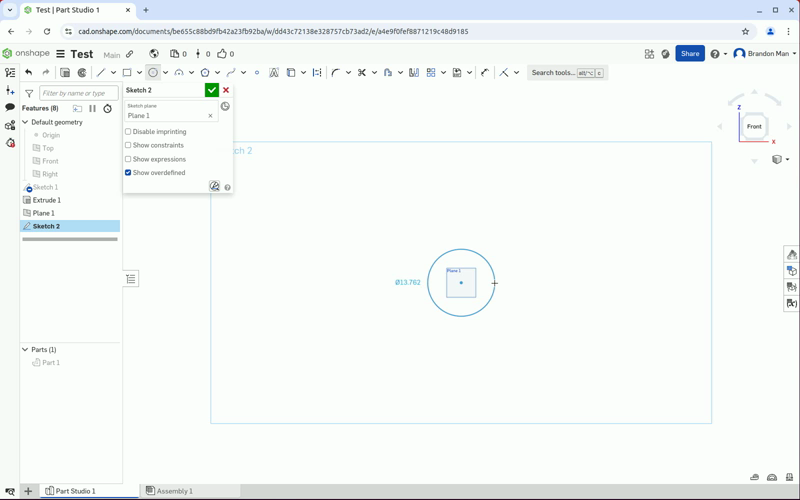
key(esc)
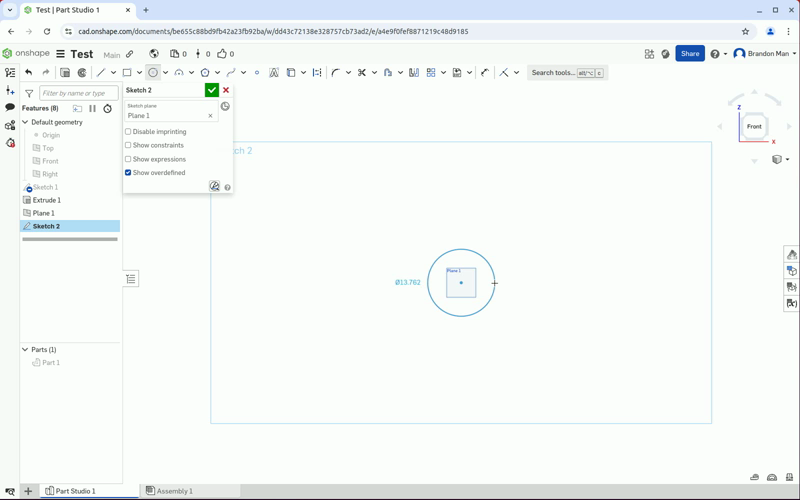
key(c)
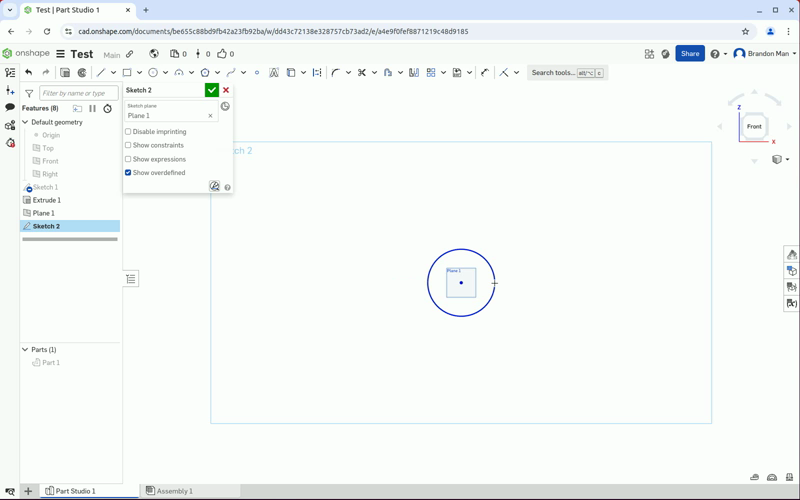
key_down(shift)
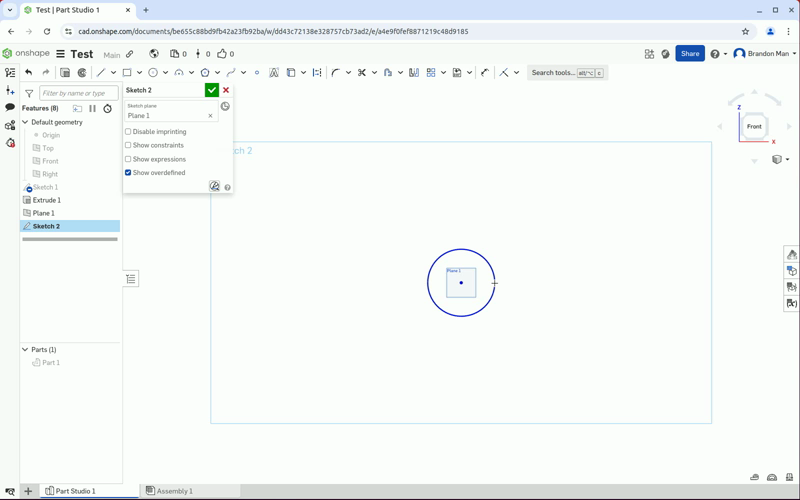
mouse_move(461, 282)
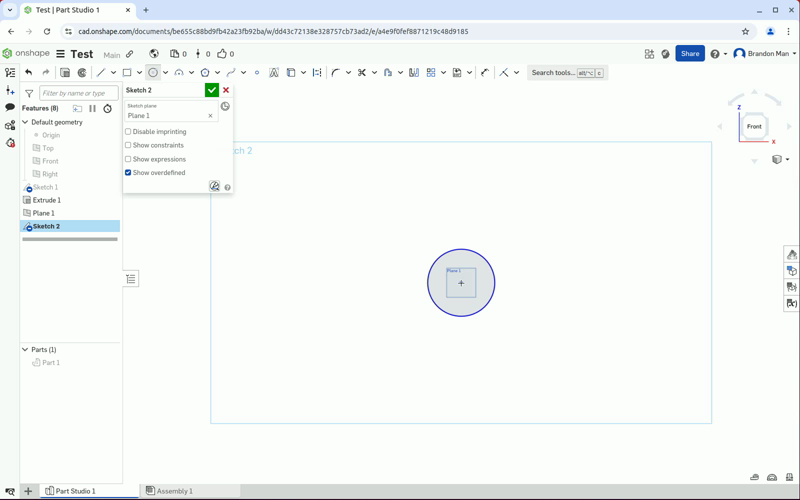
click(461, 282)
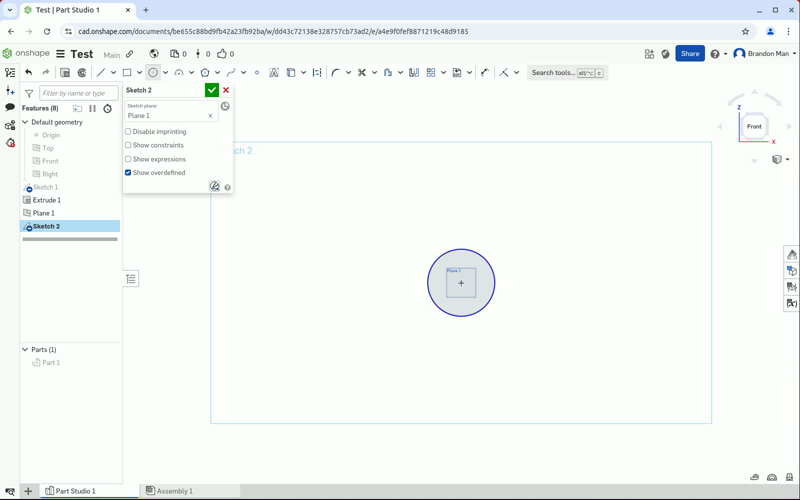
key_up(shift)
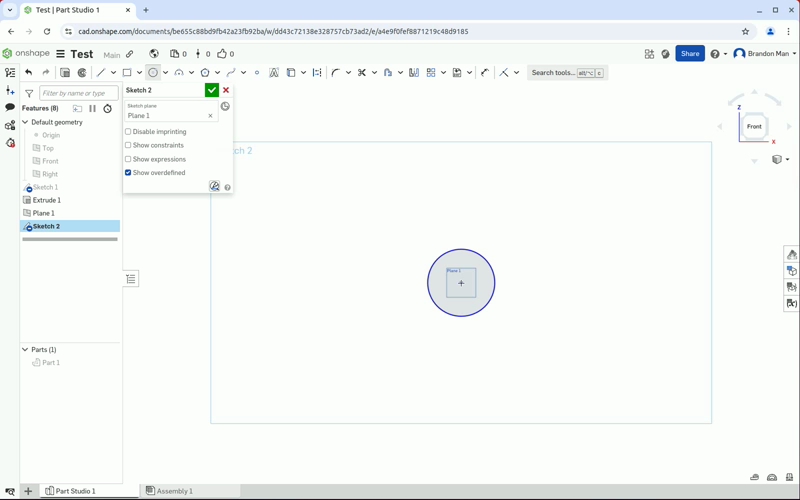
mouse_move(480, 282)
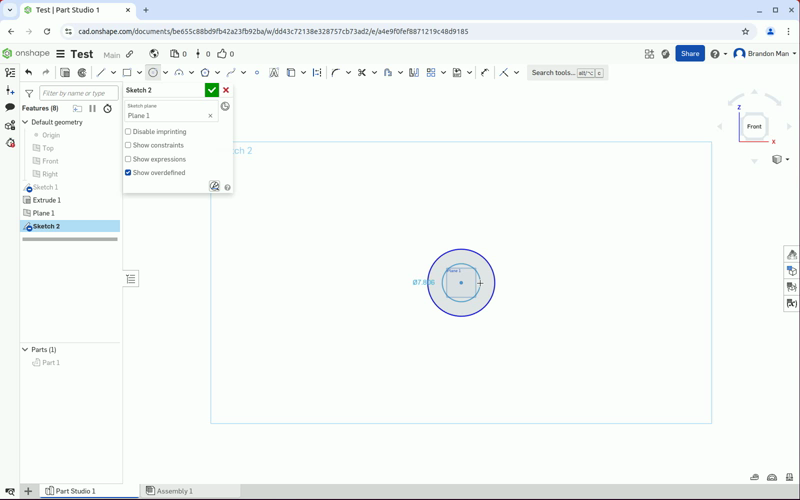
click(480, 282)
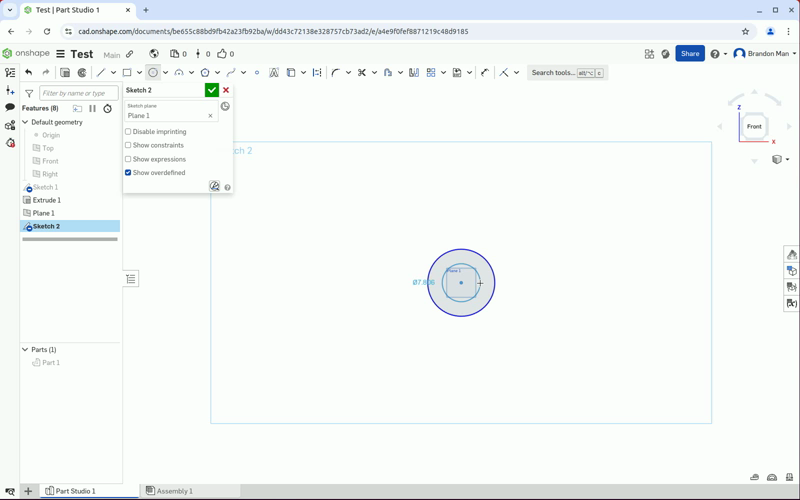
key(esc)
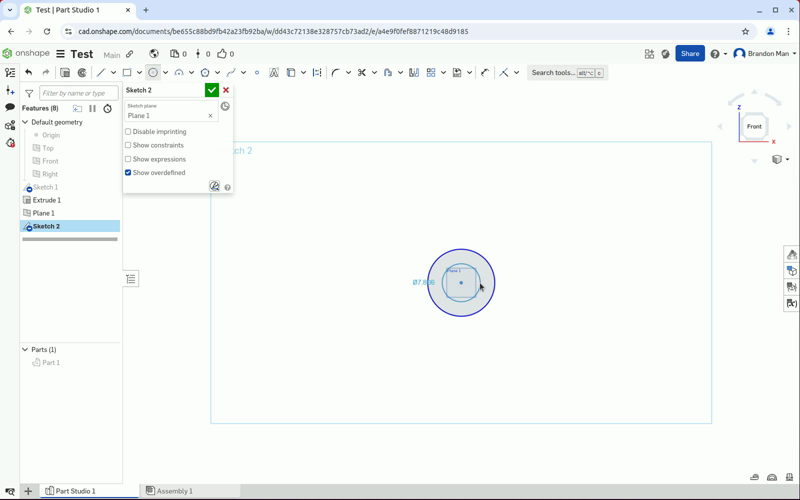
mouse_move(488, 289)
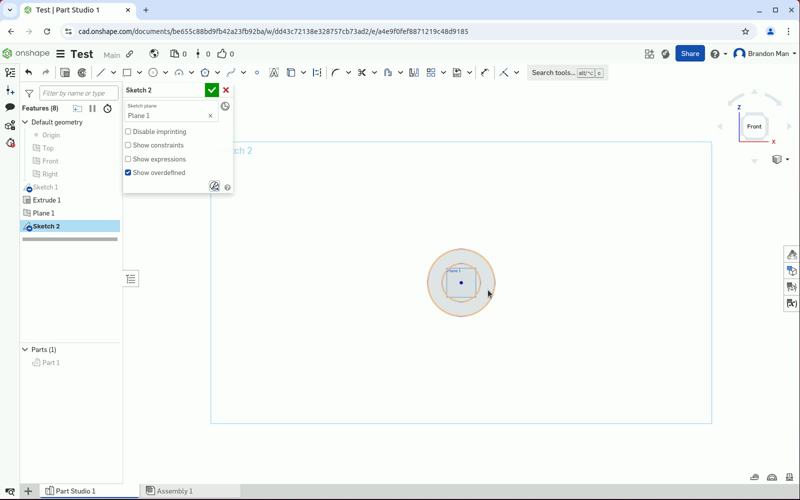
click(488, 289)
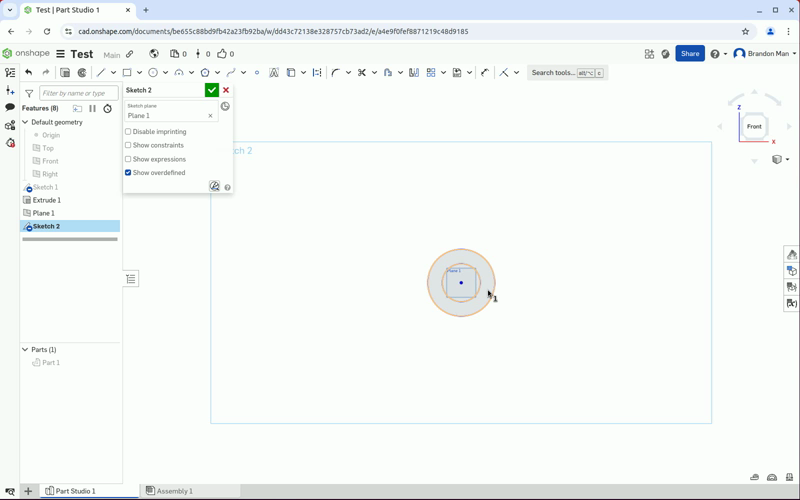
mouse_move(73, 352)
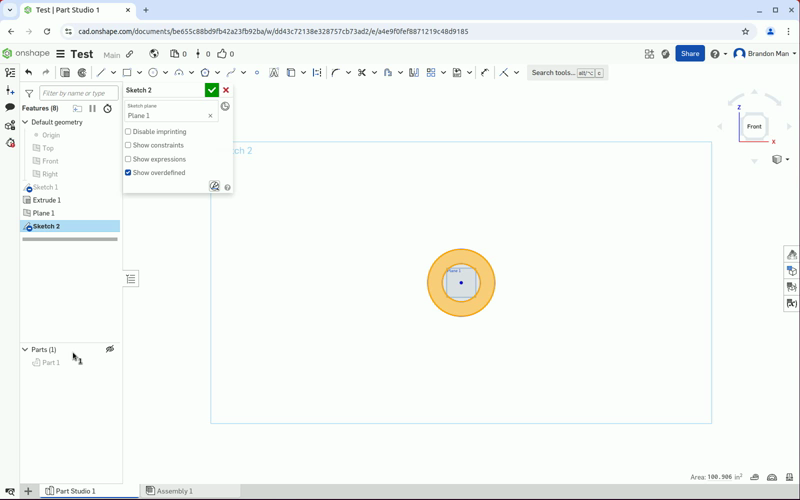
key(shift+y)
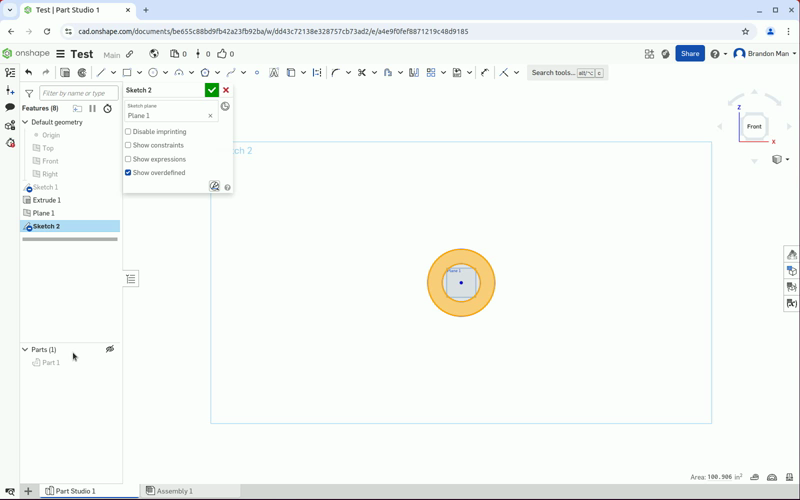
key(shift+e)
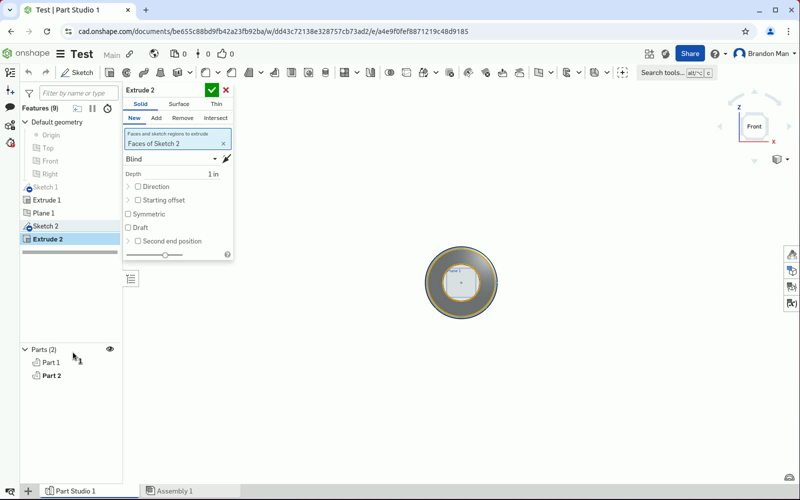
mouse_move(143, 106)
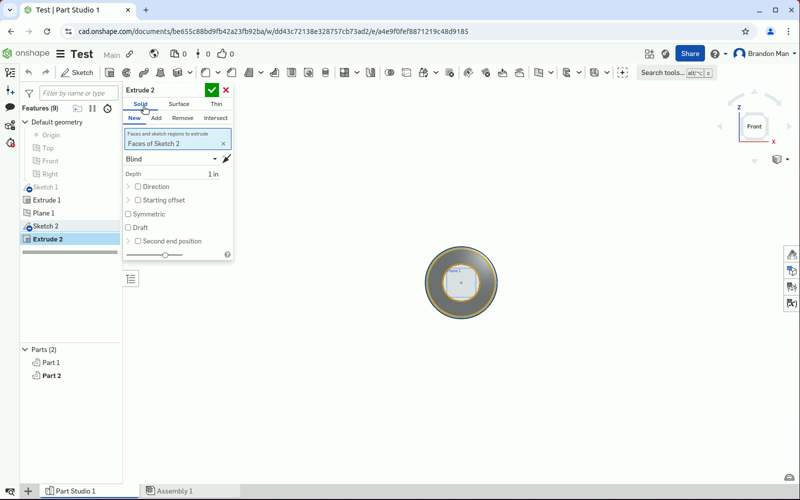
click(143, 106)
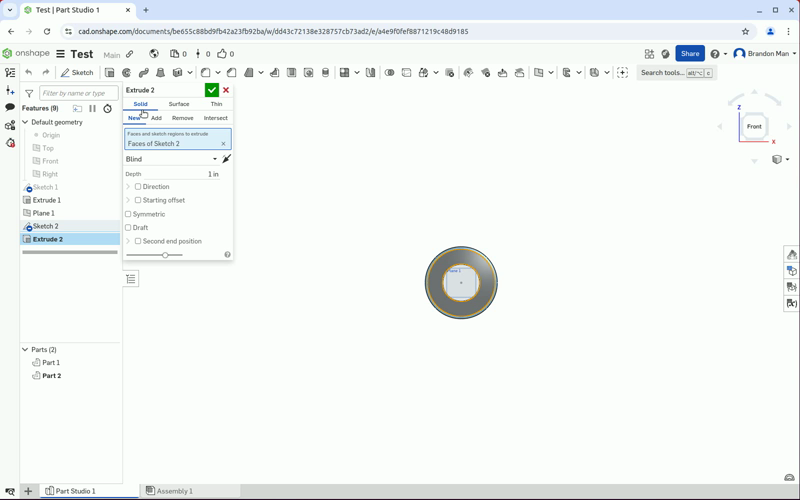
mouse_move(137, 120)
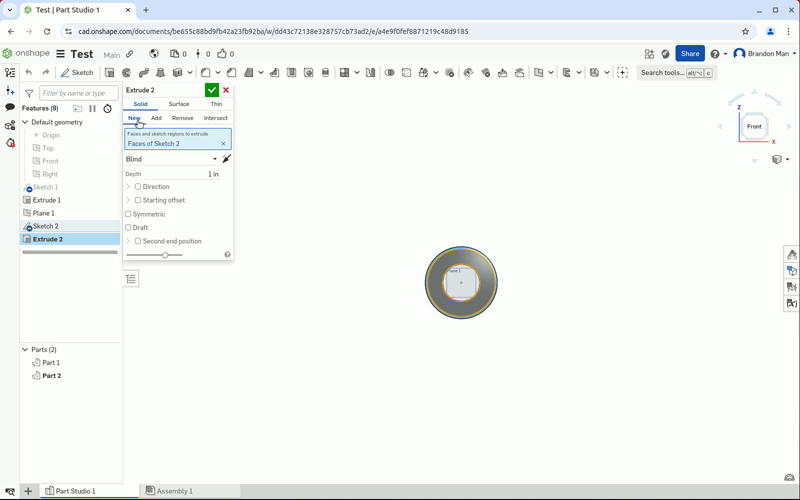
click(137, 120)
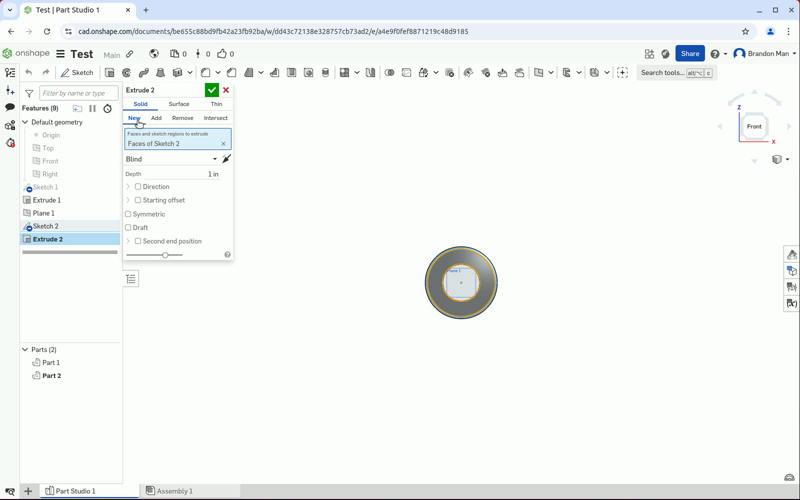
key(tab, 4)
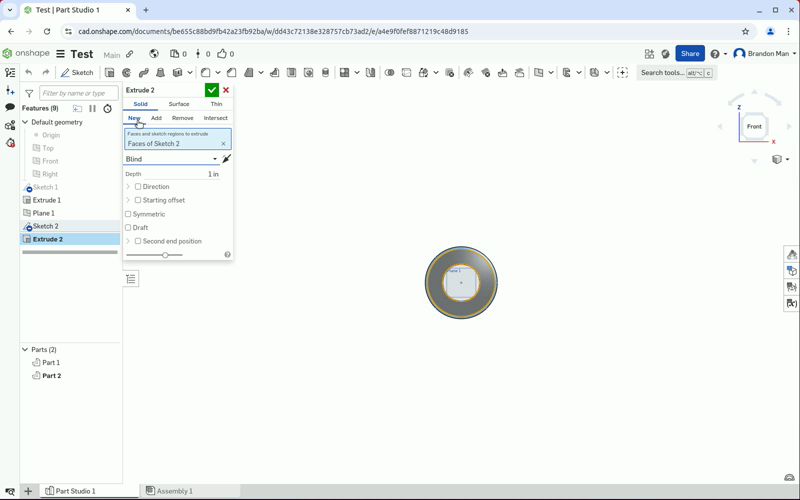
text(0.963)
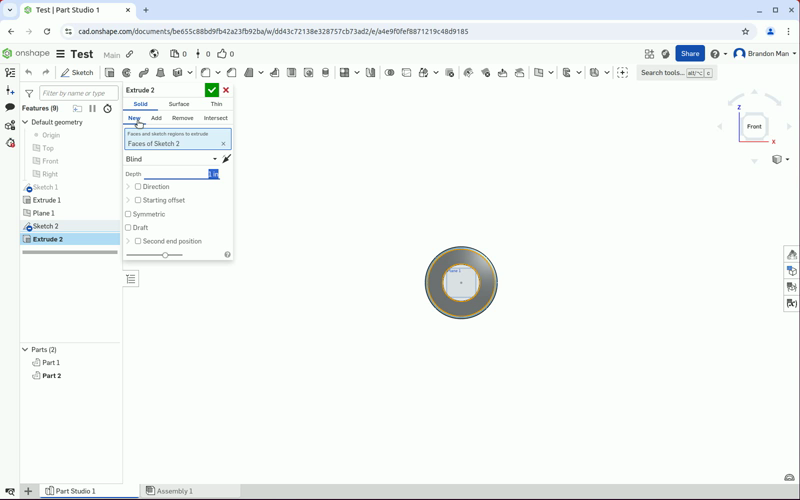
key(enter)
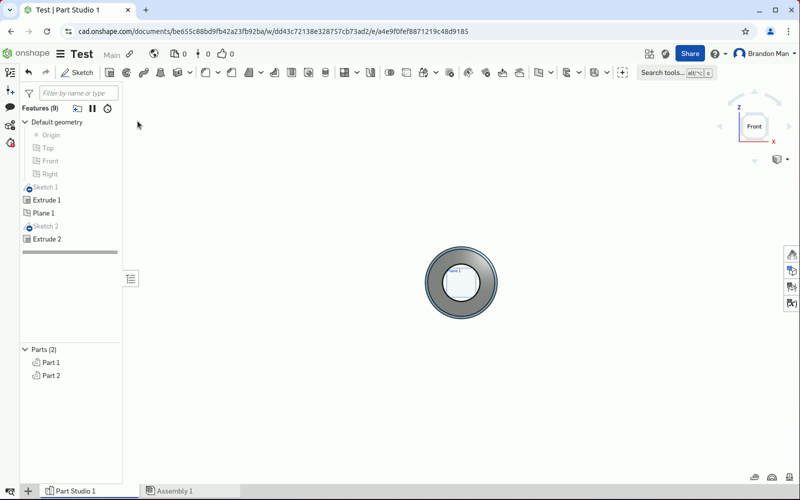
key(shift+h)
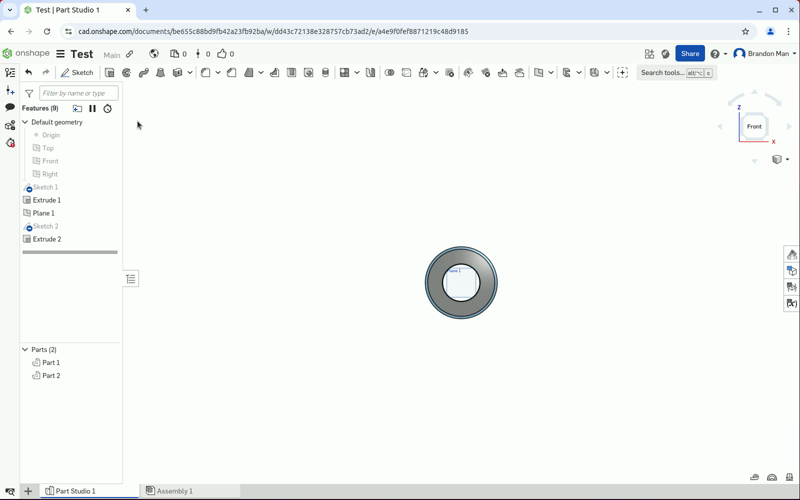
key(shift+h)
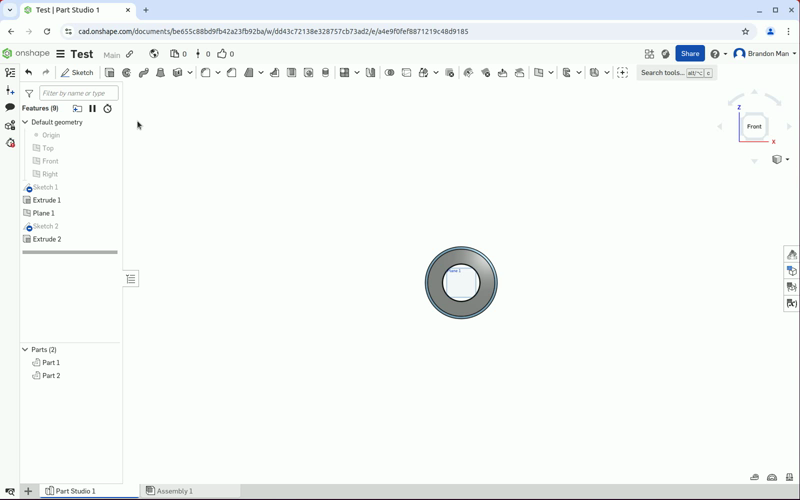
key(shift+7)
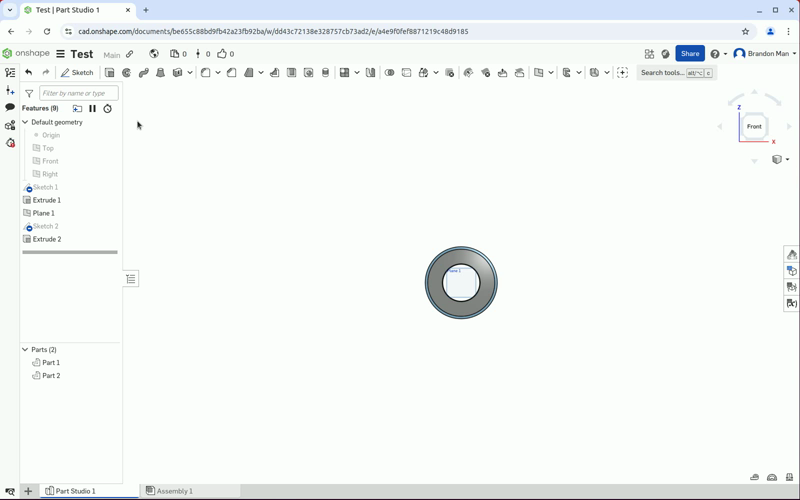
key(left, 2)
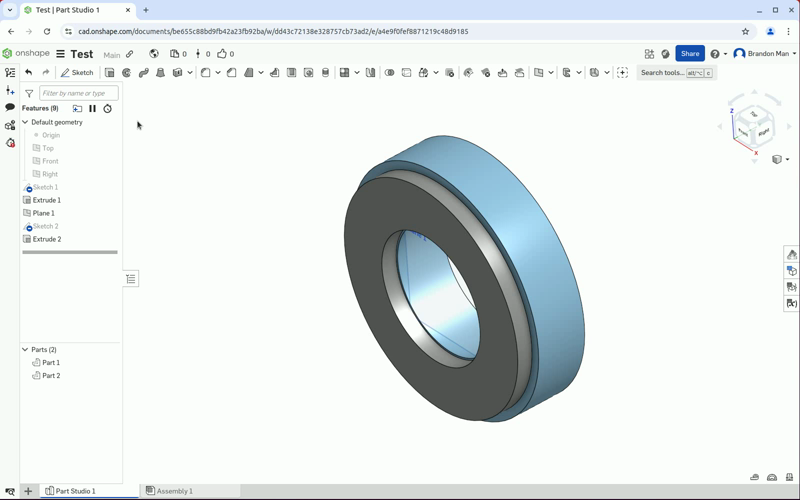
key(down, 2)
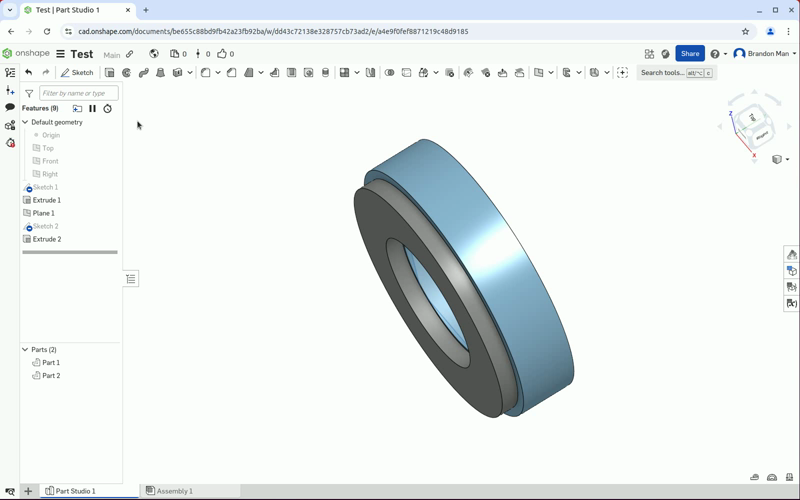
key(up, 2)
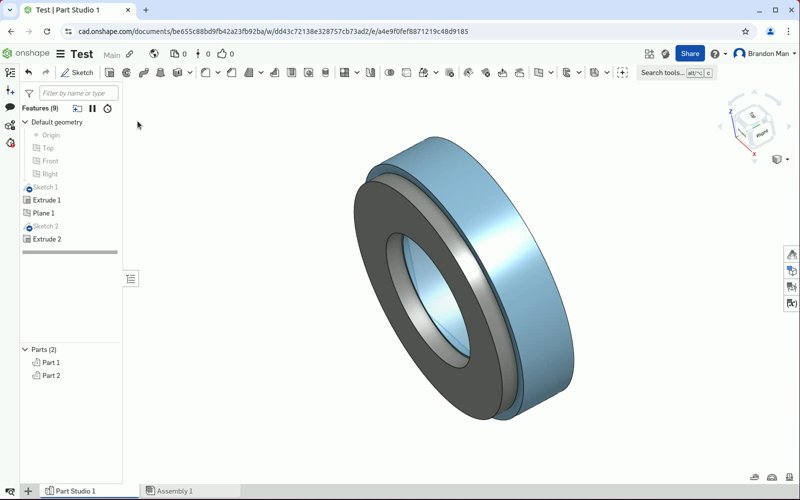
key(right, 2)
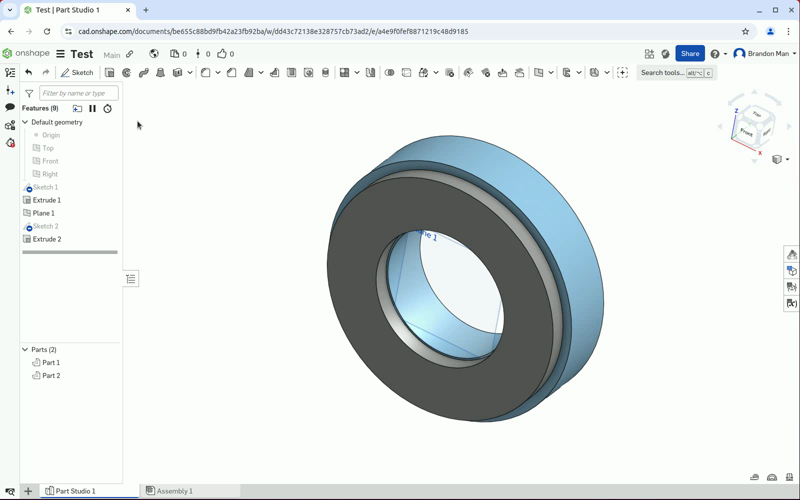
mouse_move(73, 189)
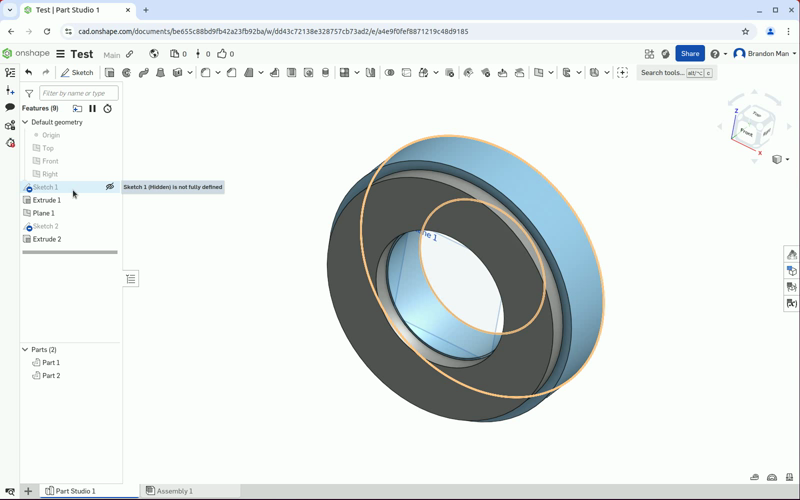
click(73, 189)